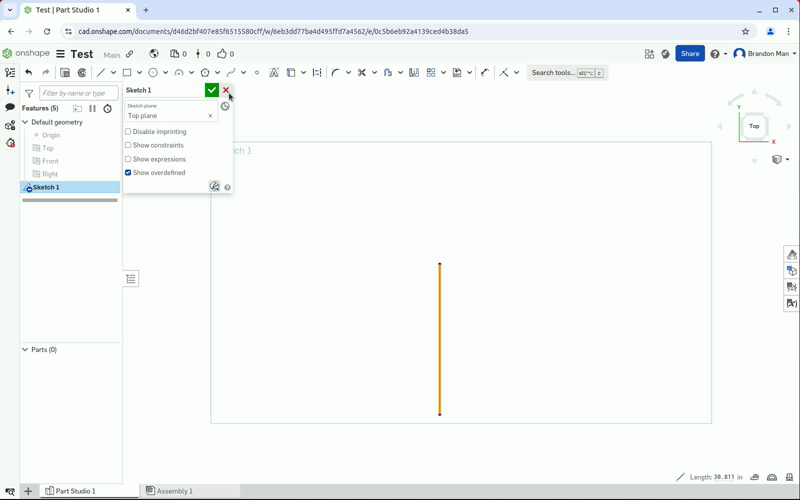
key(shift+h)
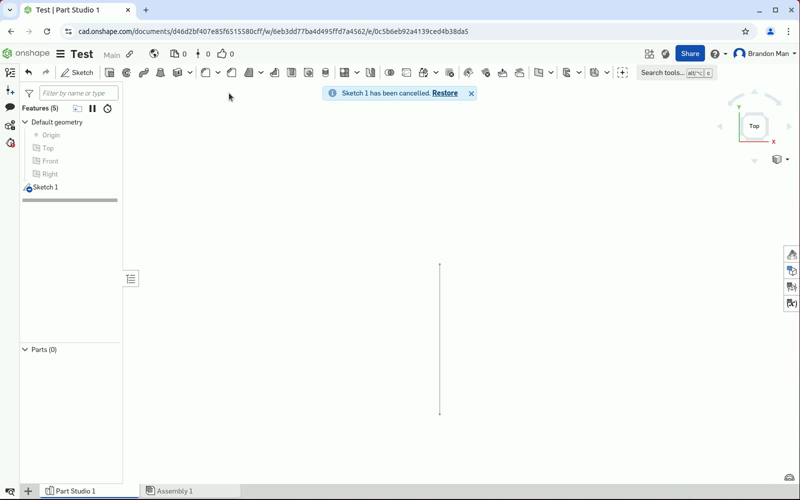
key(shift+s)
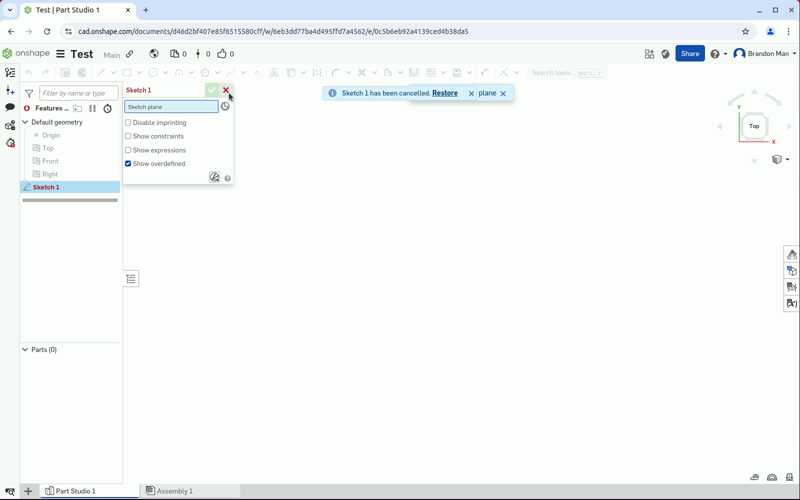
mouse_move(73, 150)
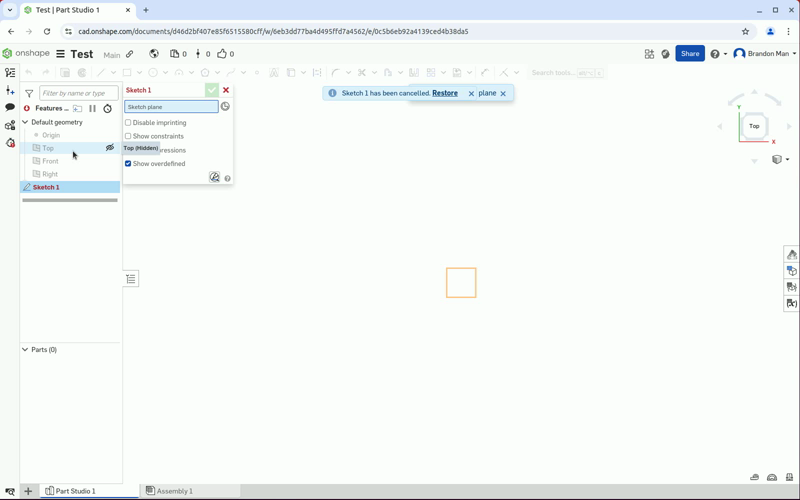
click(73, 150)
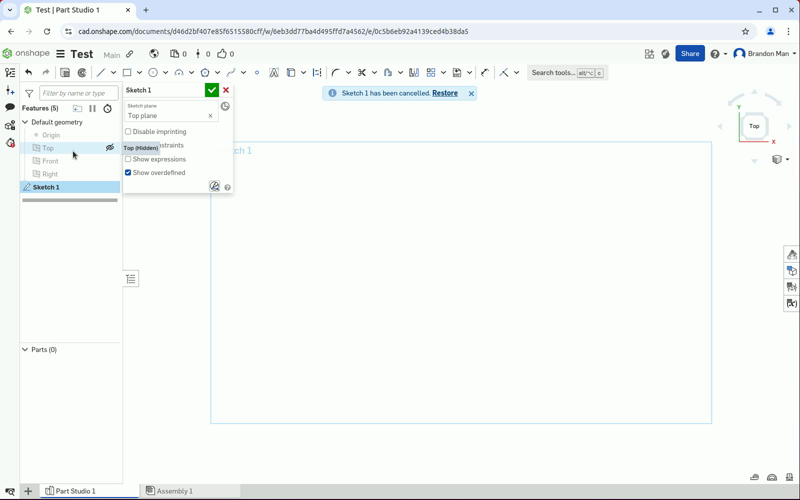
mouse_move(73, 352)
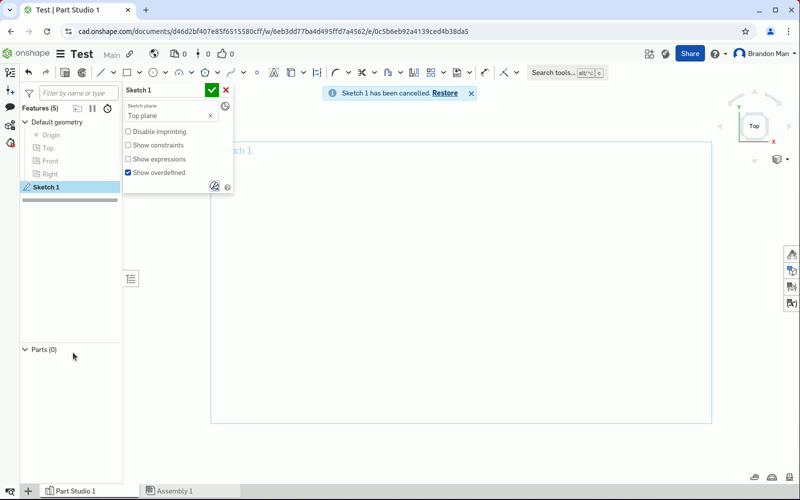
key(y)
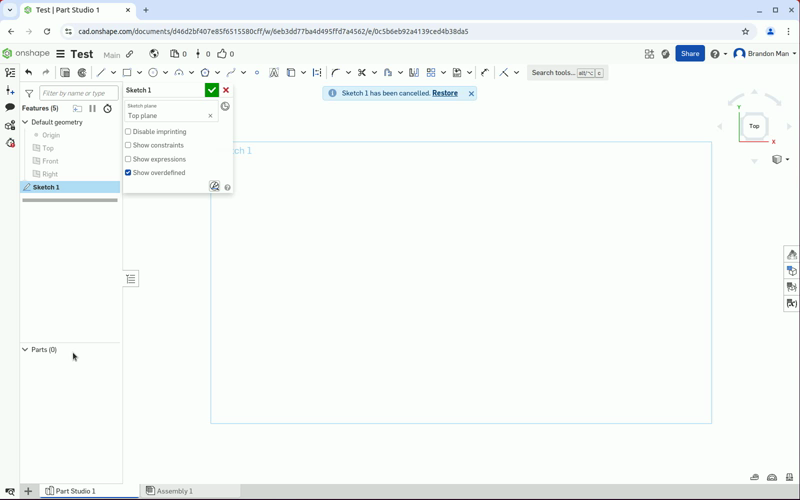
key(l)
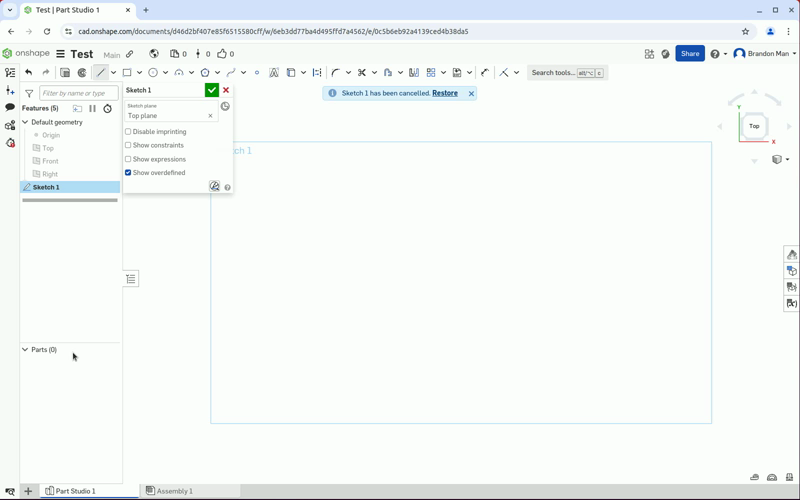
key_down(shift)
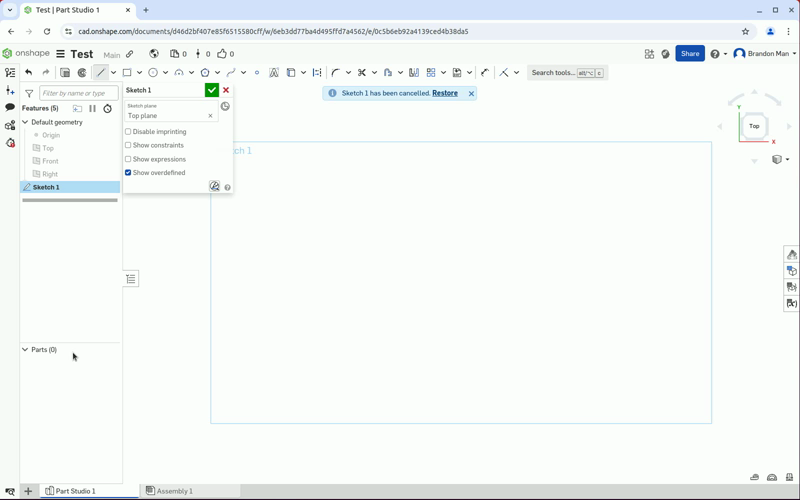
mouse_move(416, 327)
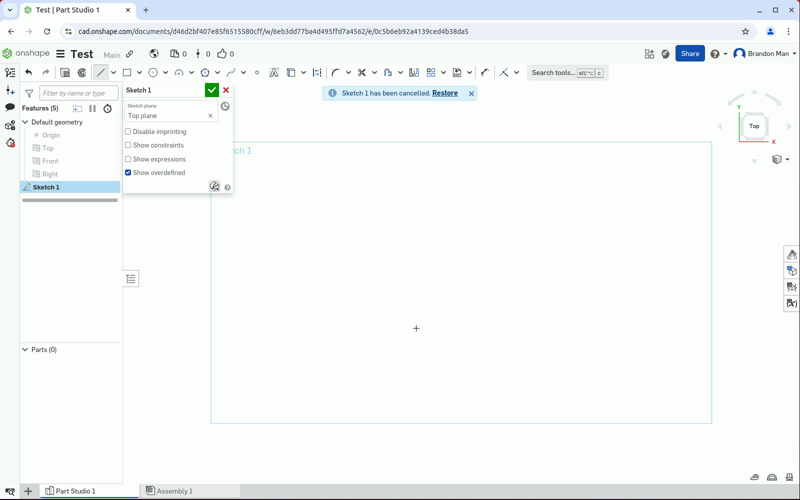
click(416, 327)
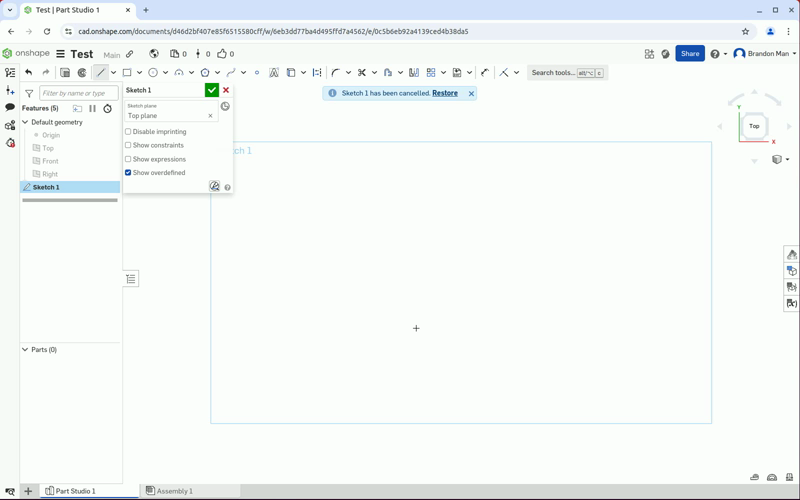
key_up(shift)
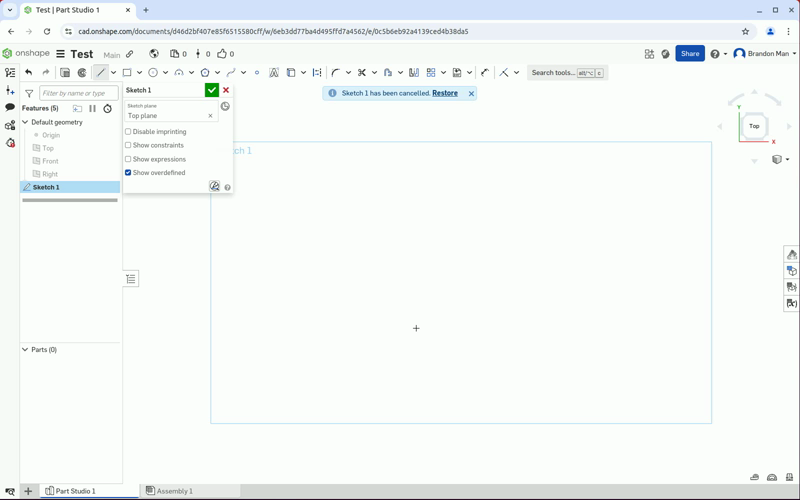
key_down(shift)
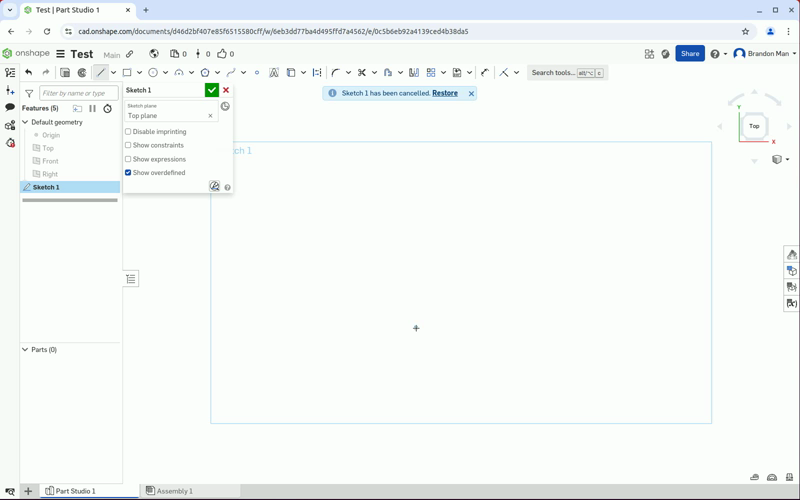
mouse_move(517, 327)
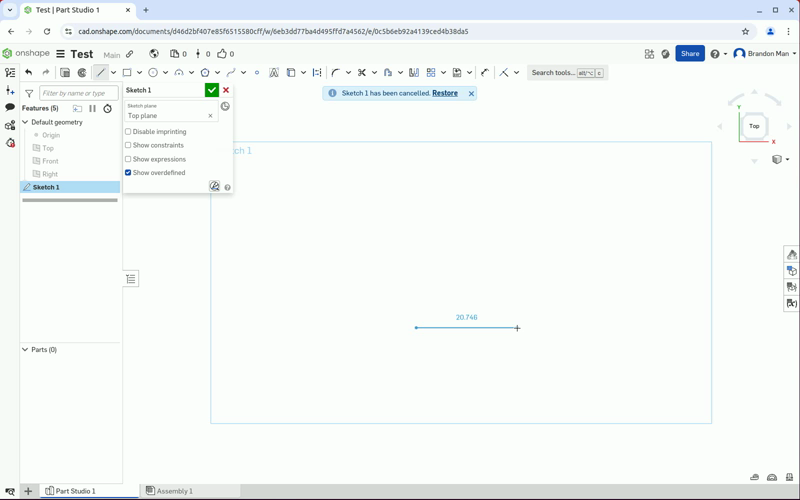
click(517, 327)
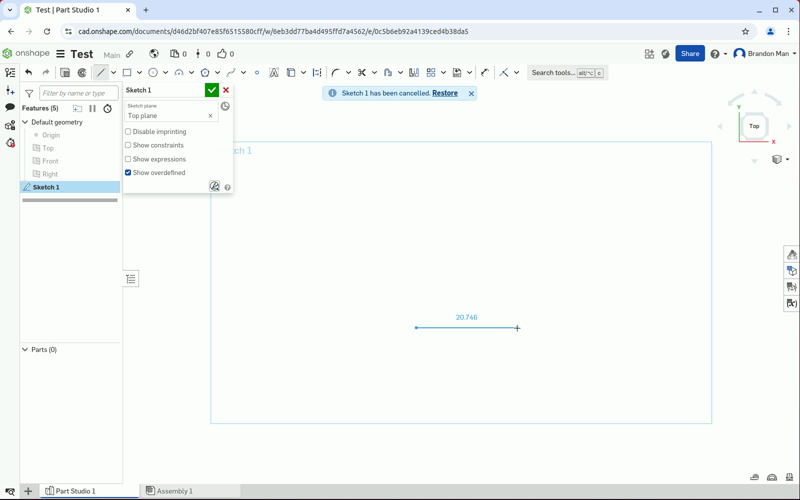
key_up(shift)
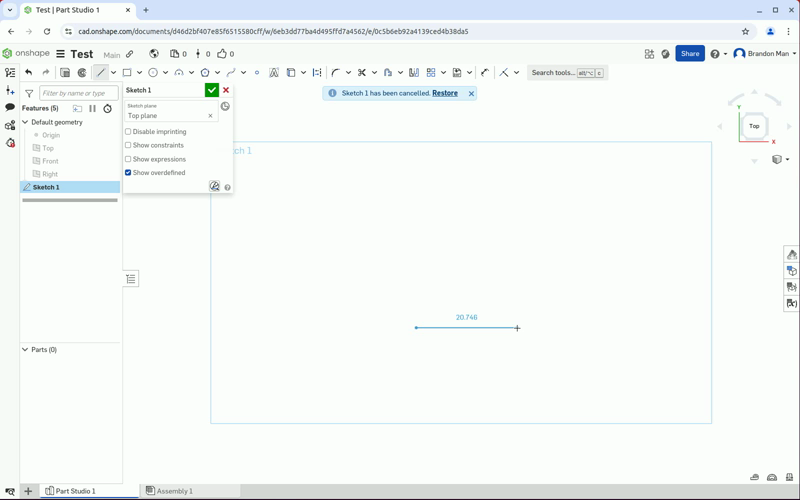
key_down(shift)
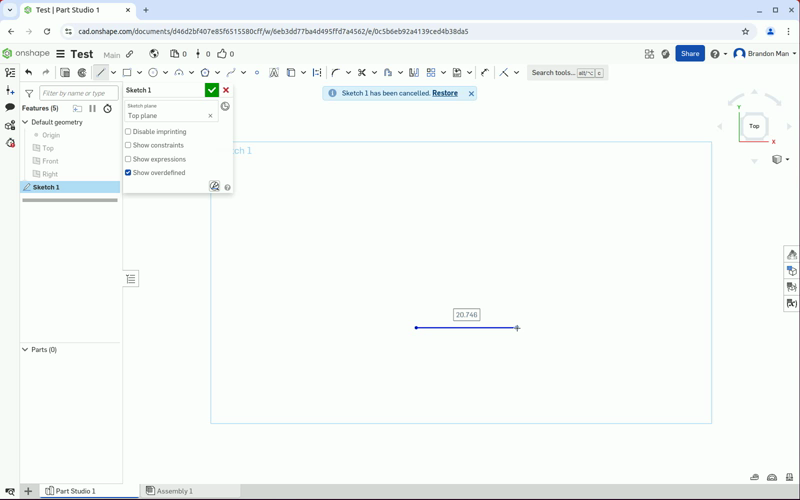
mouse_move(547, 327)
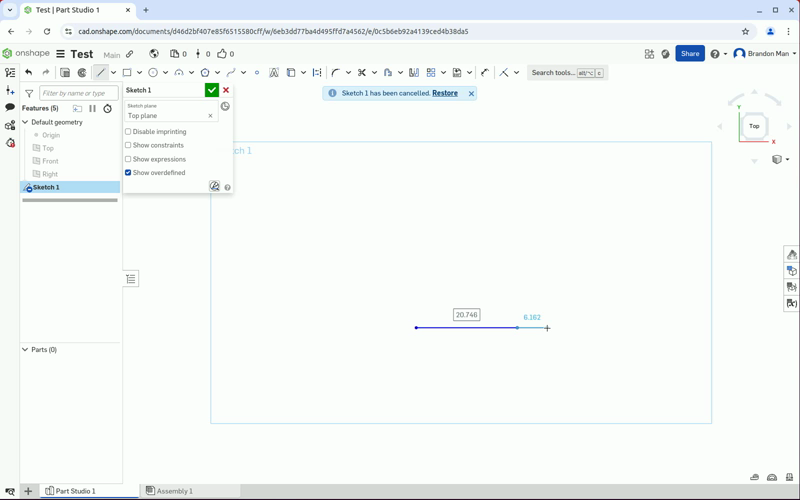
mouse_move(517, 282)
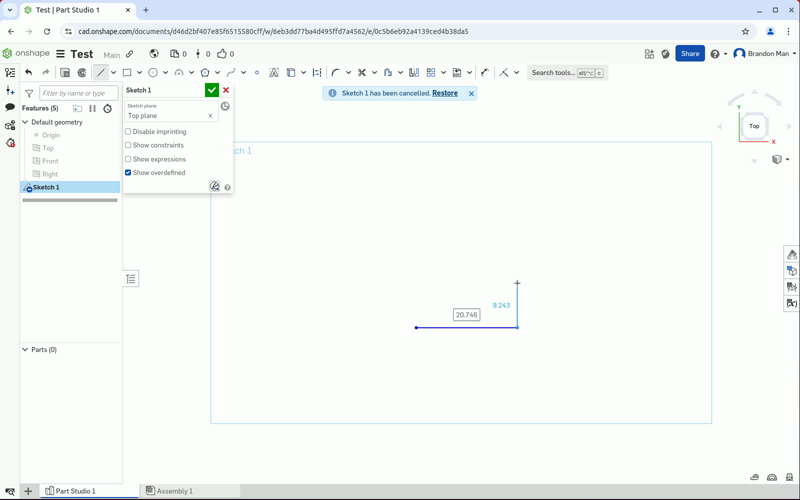
click(517, 282)
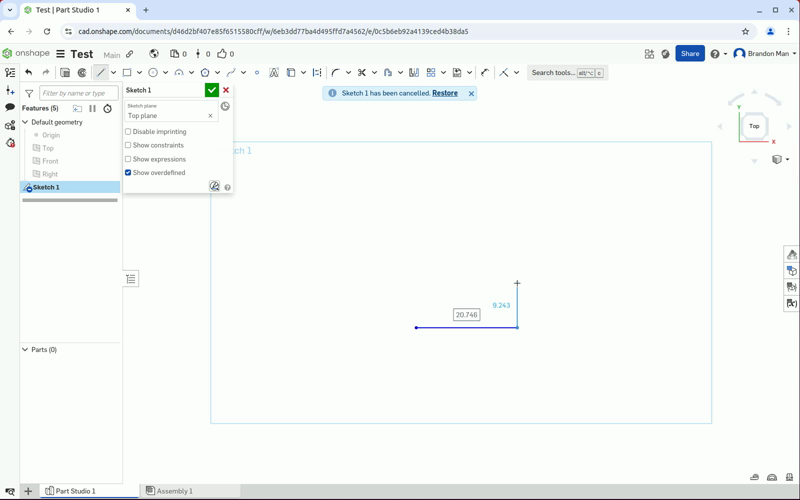
key_up(shift)
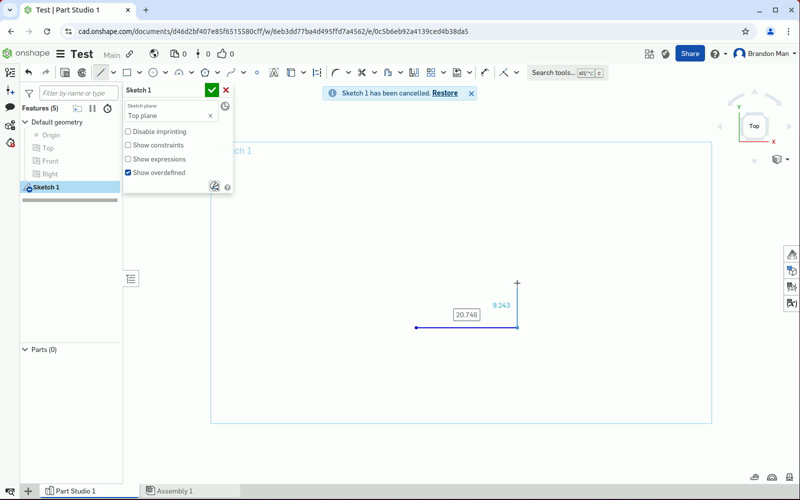
key_down(shift)
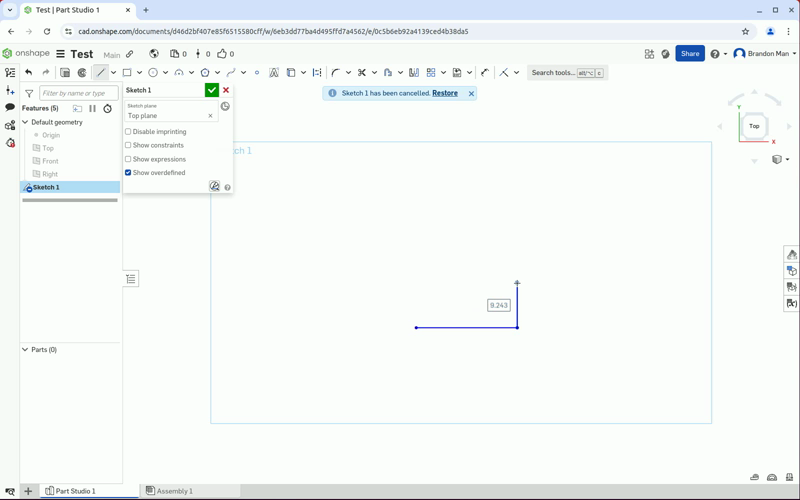
mouse_move(416, 282)
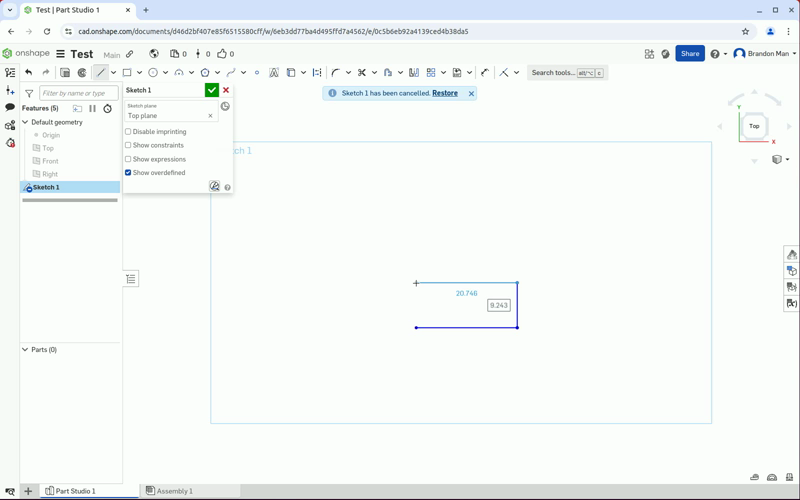
click(416, 282)
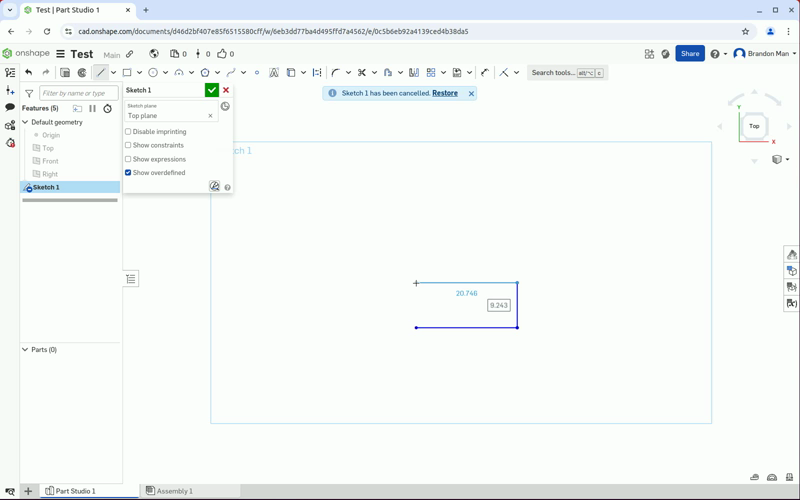
key_up(shift)
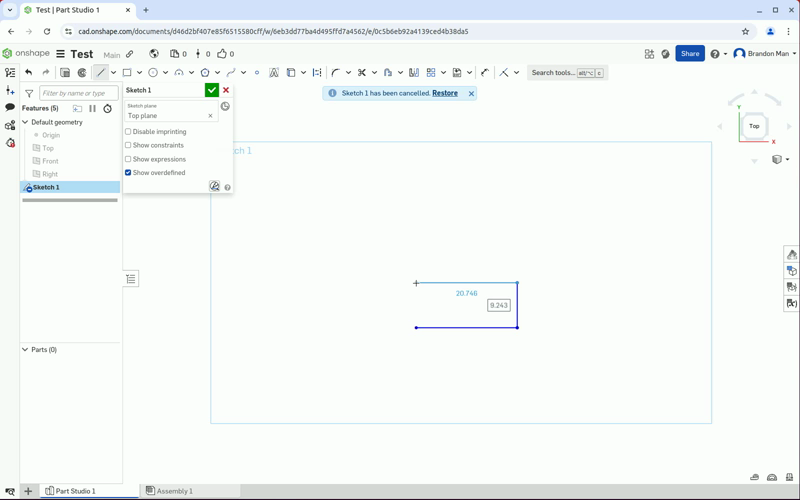
mouse_move(446, 282)
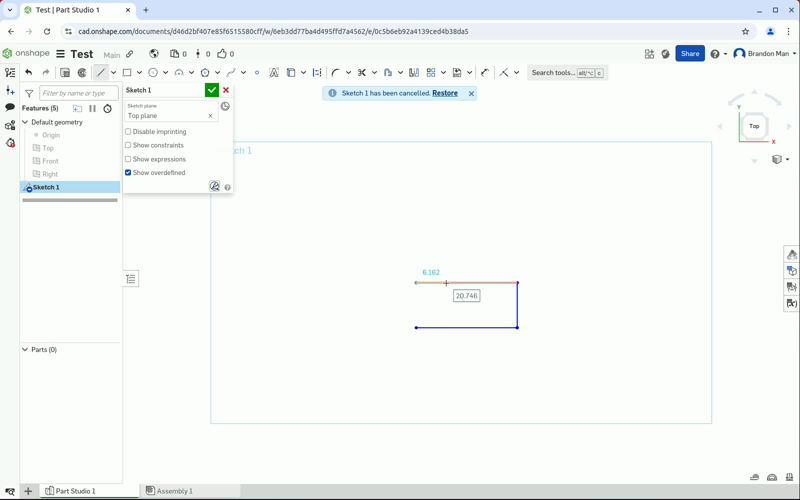
key_down(shift)
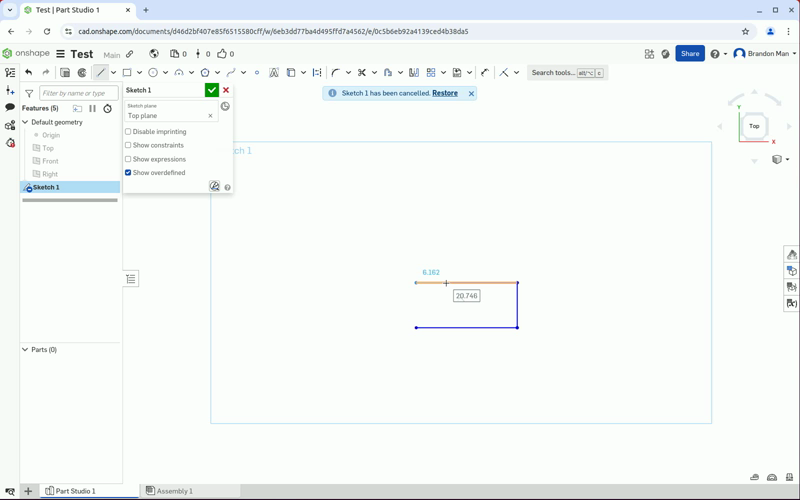
mouse_move(416, 327)
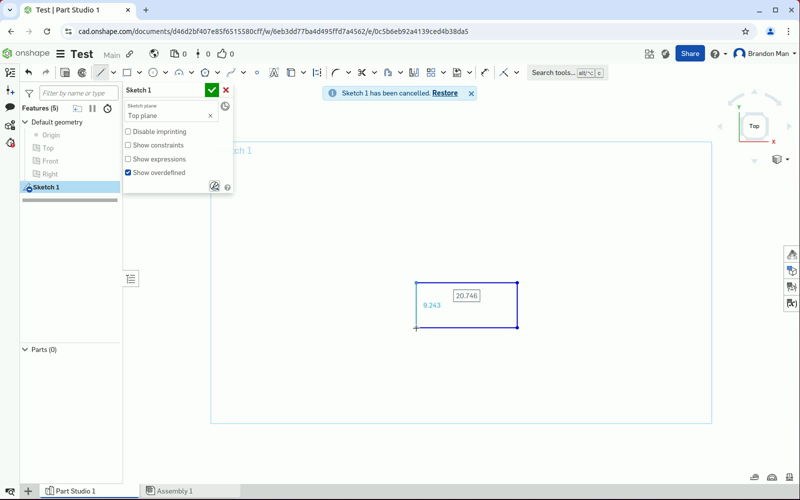
key_up(shift)
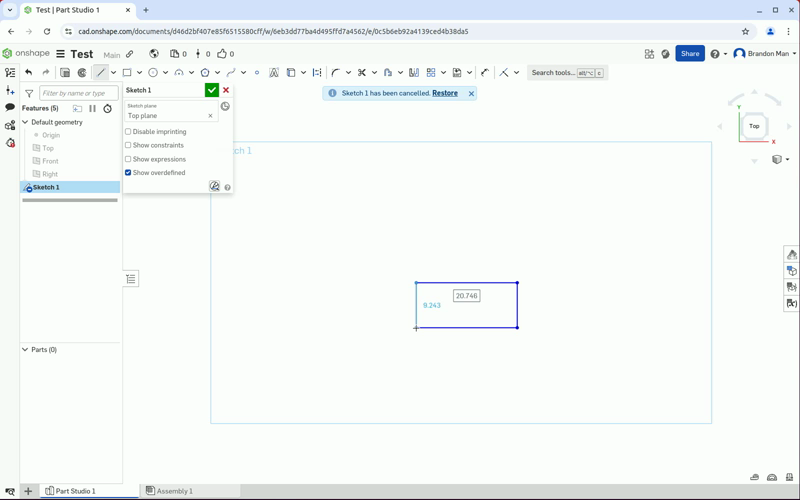
click(416, 327)
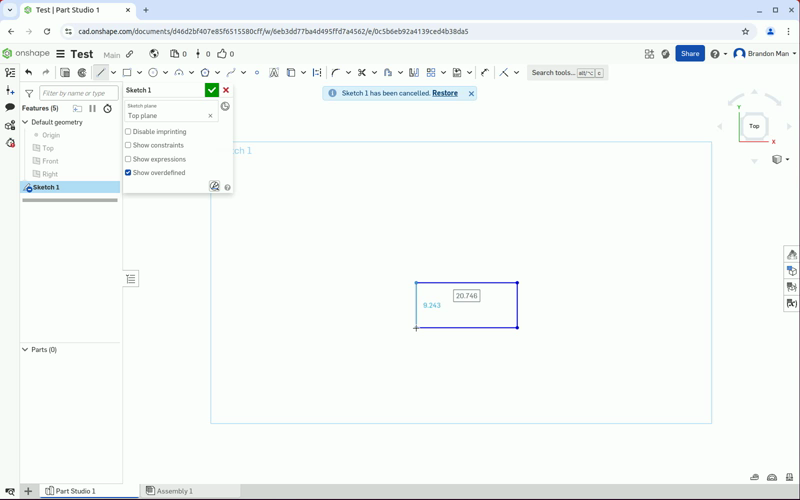
key(esc)
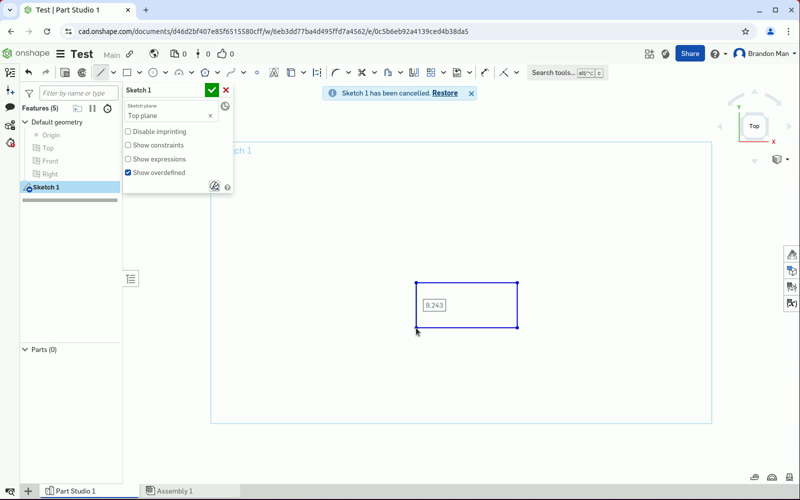
mouse_move(470, 288)
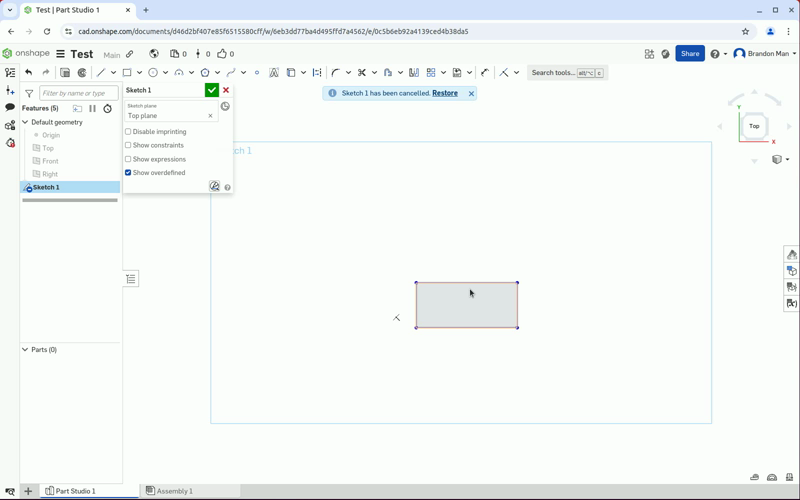
click(470, 288)
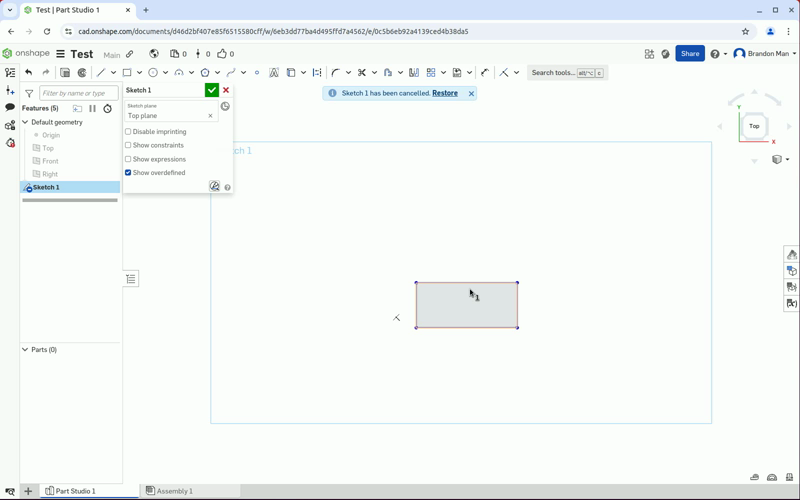
mouse_move(73, 352)
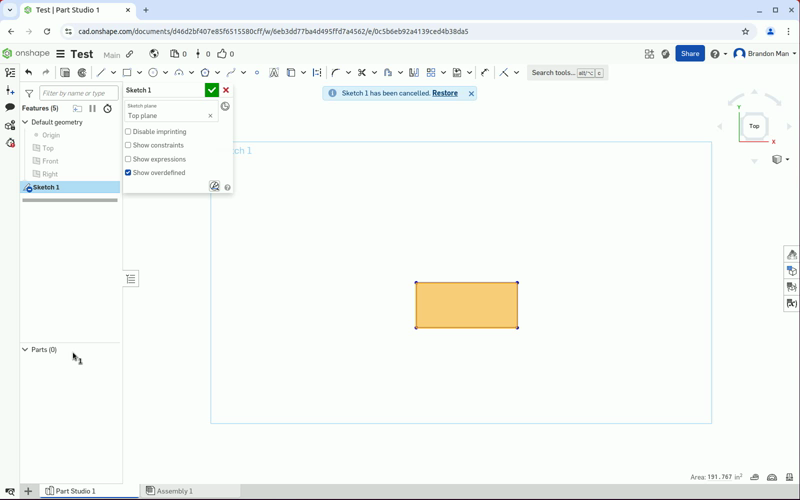
key(shift+y)
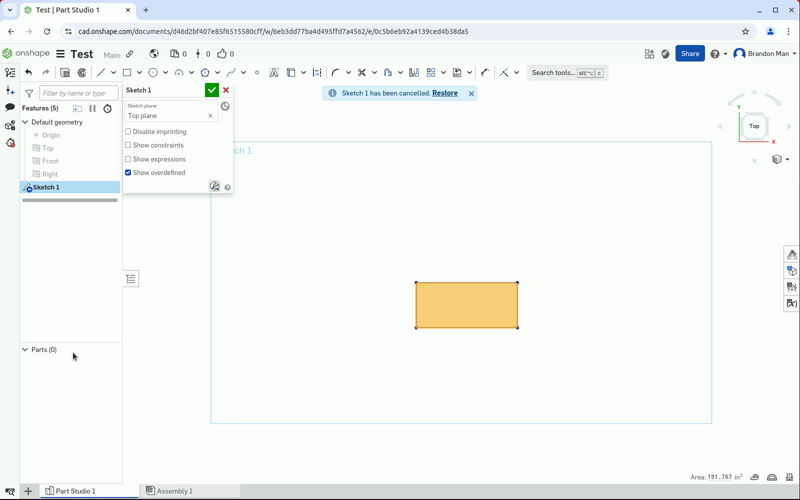
key(shift+e)
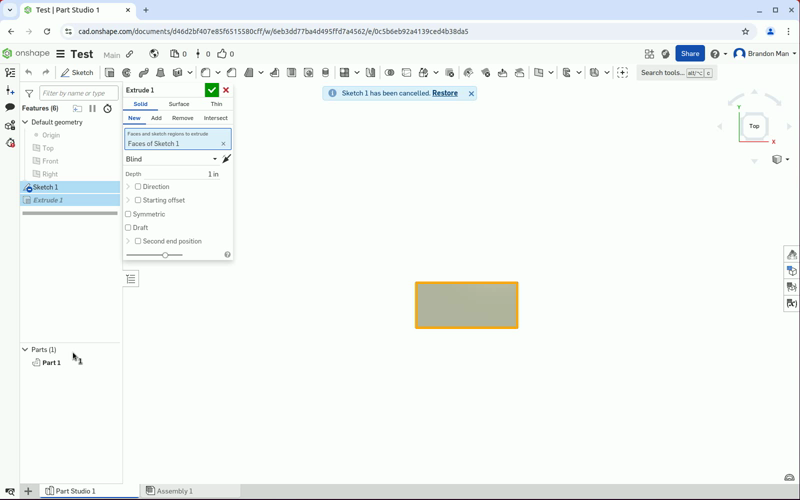
mouse_move(143, 106)
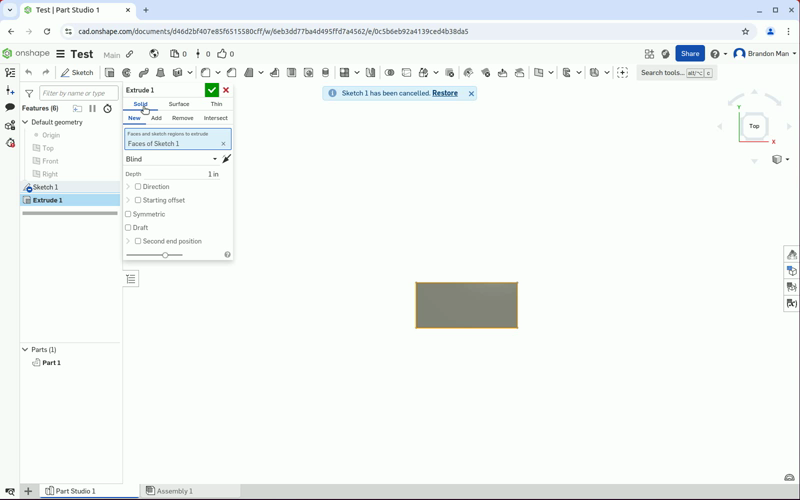
click(143, 106)
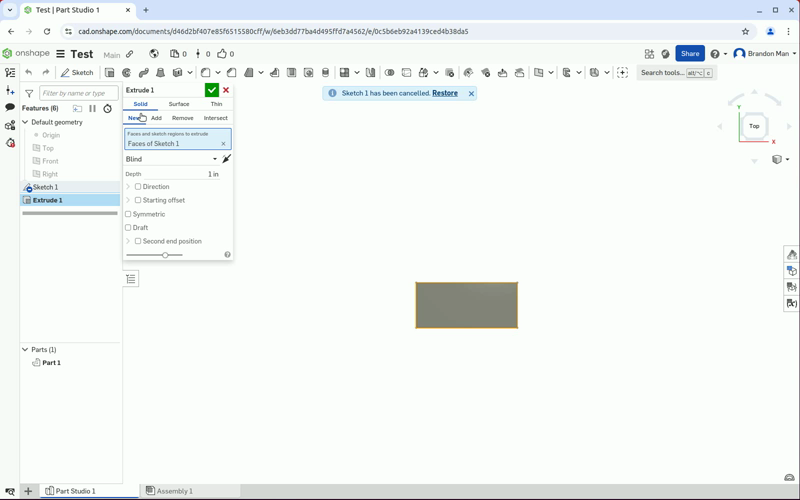
mouse_move(137, 120)
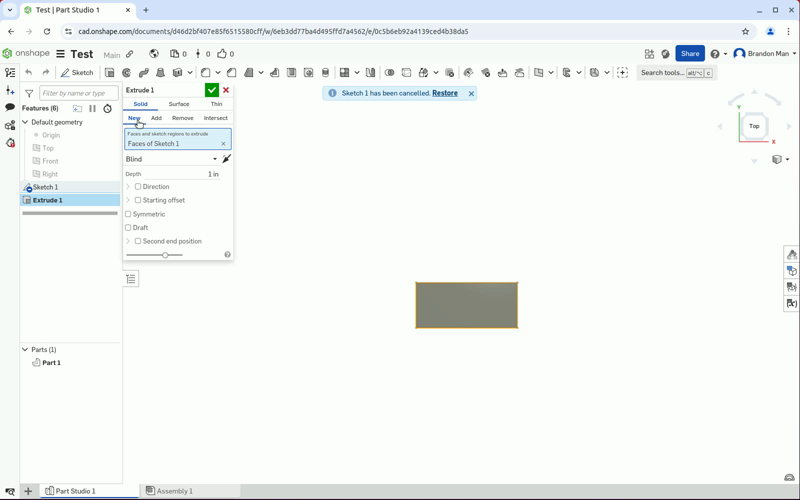
click(137, 120)
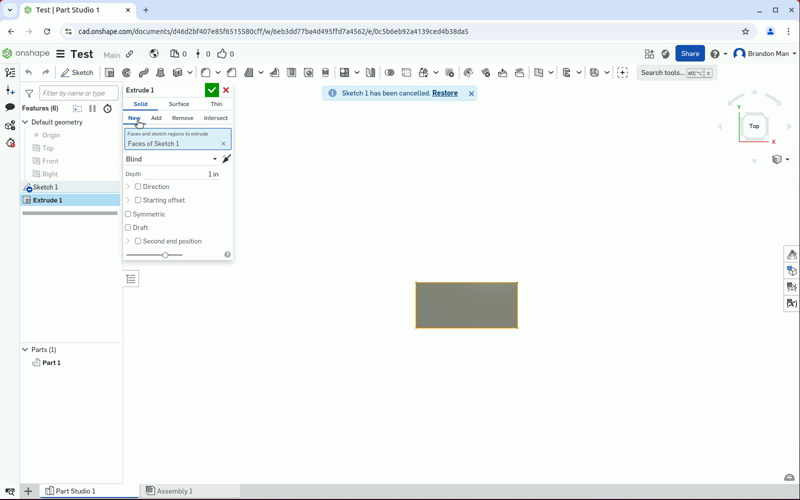
key(tab, 4)
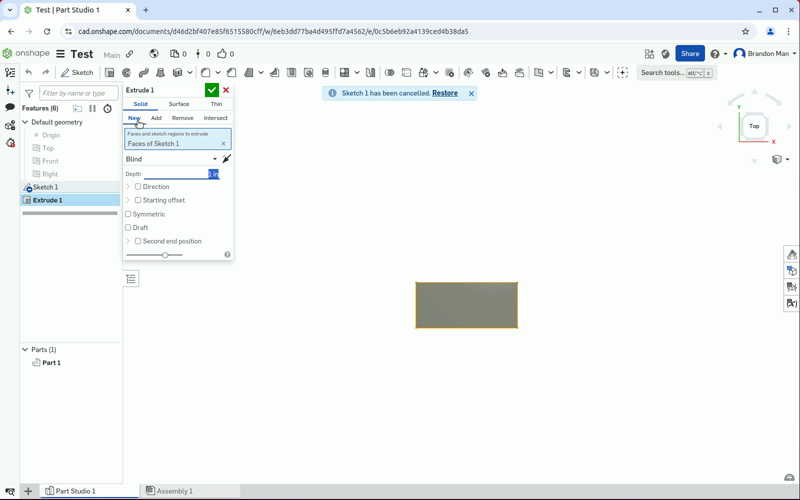
text(23.108)
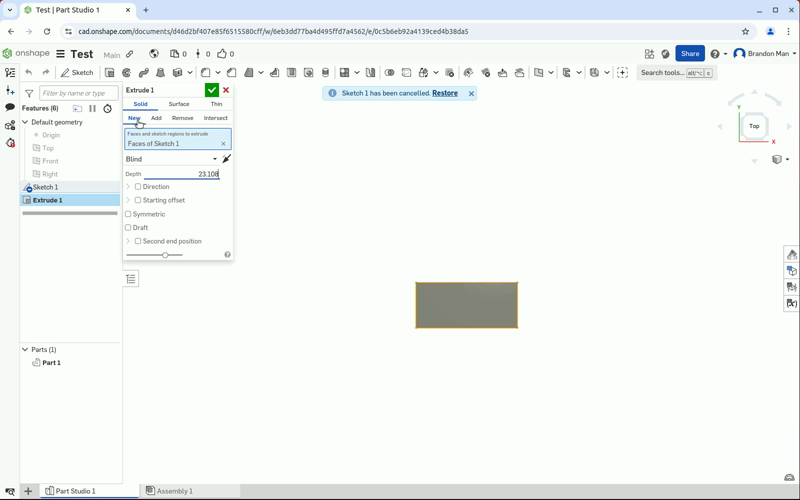
key(enter)
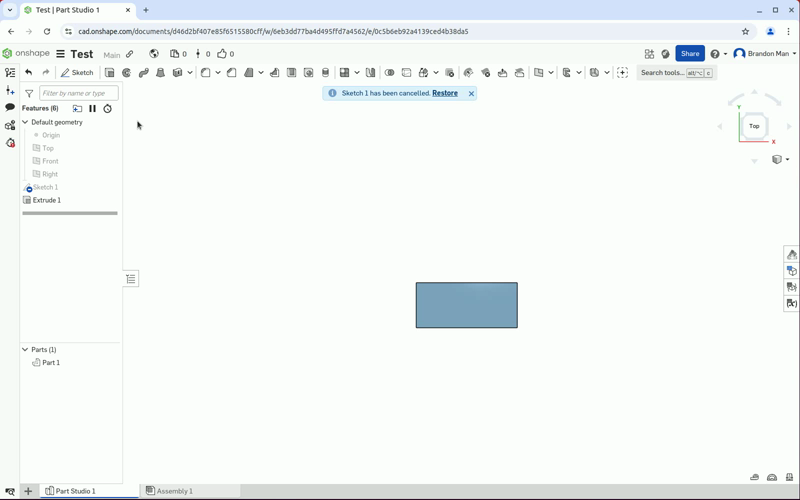
key(shift+h)
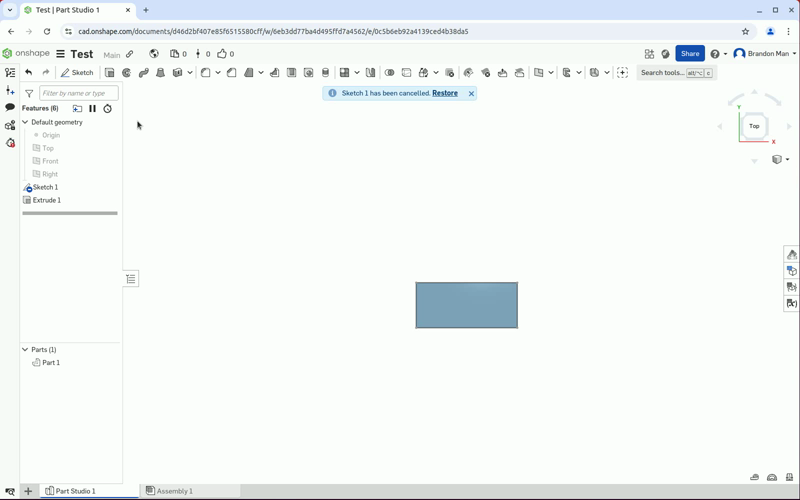
key(shift+h)
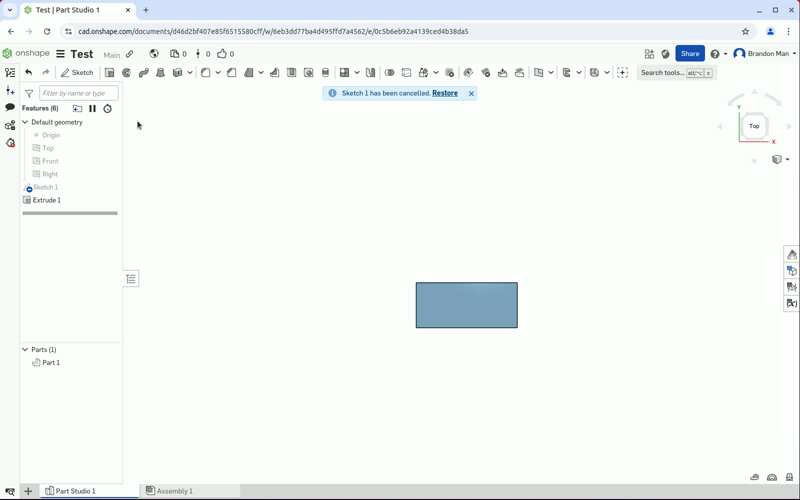
mouse_move(73, 189)
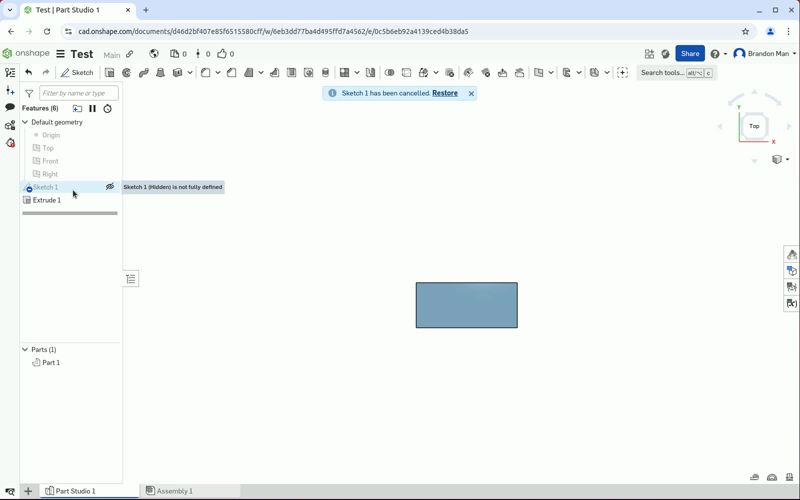
click(73, 189)
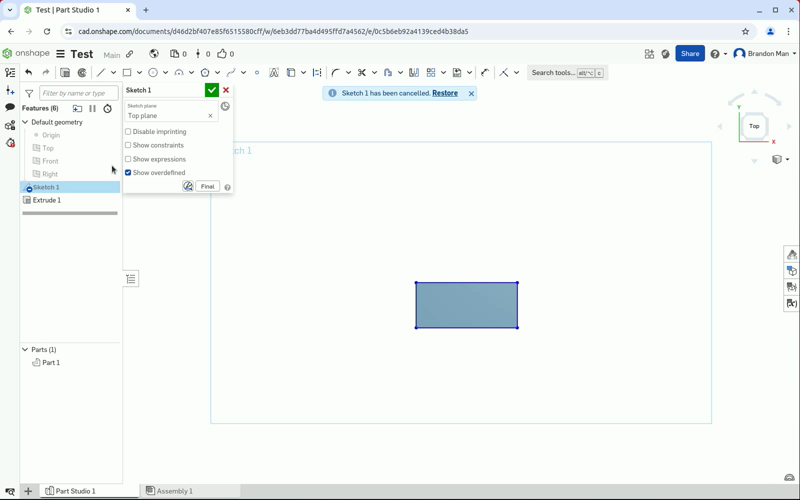
mouse_move(229, 92)
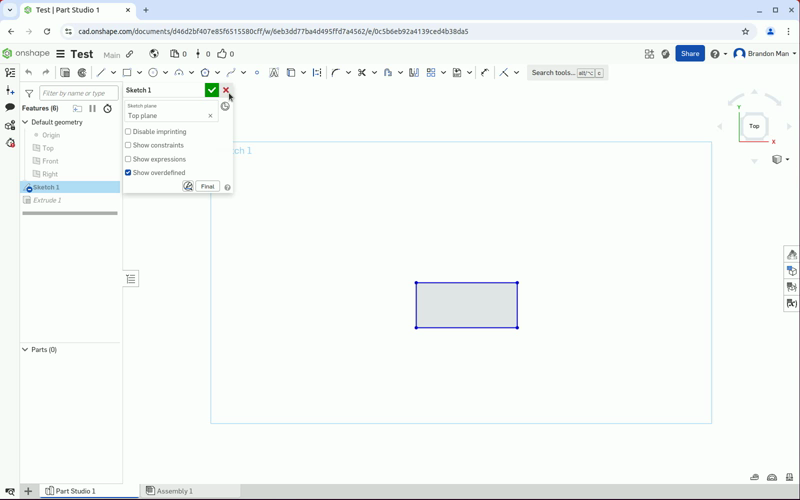
click(229, 92)
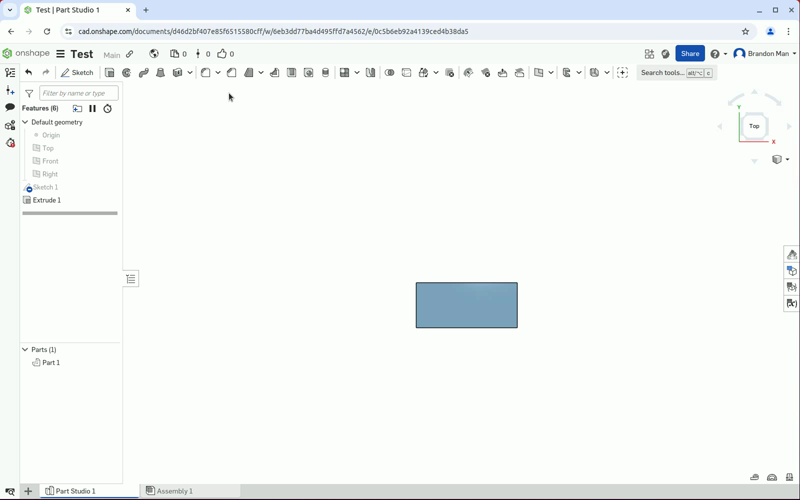
mouse_move(73, 352)
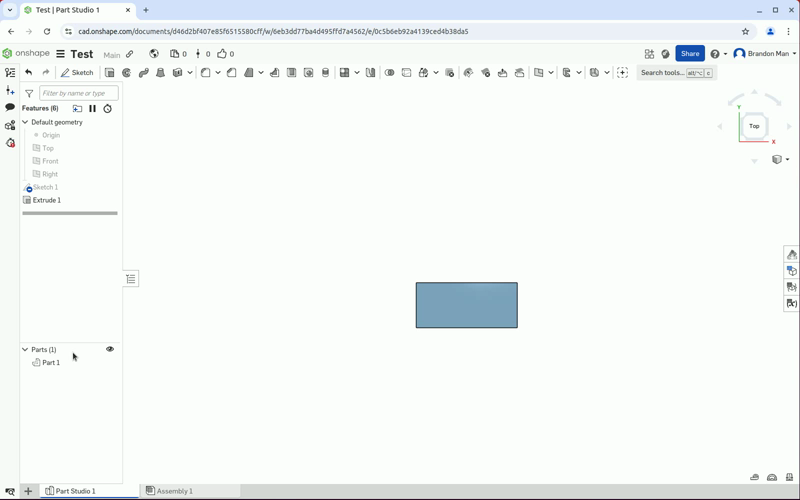
key(y)
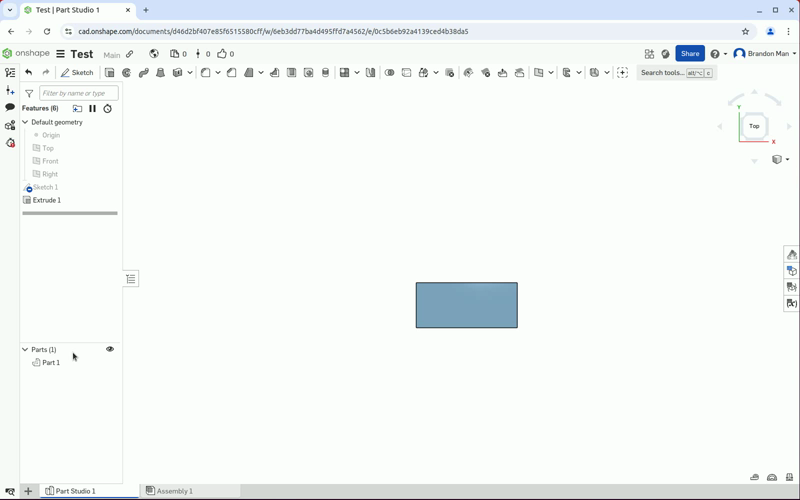
key(shift+p)
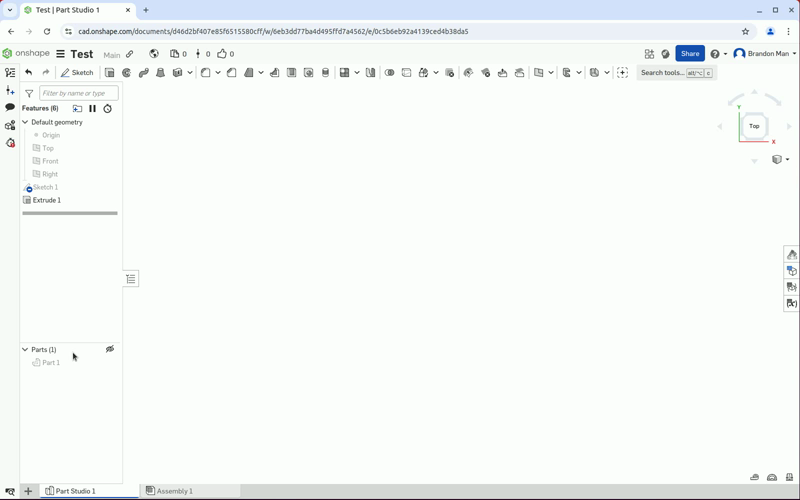
key(space)
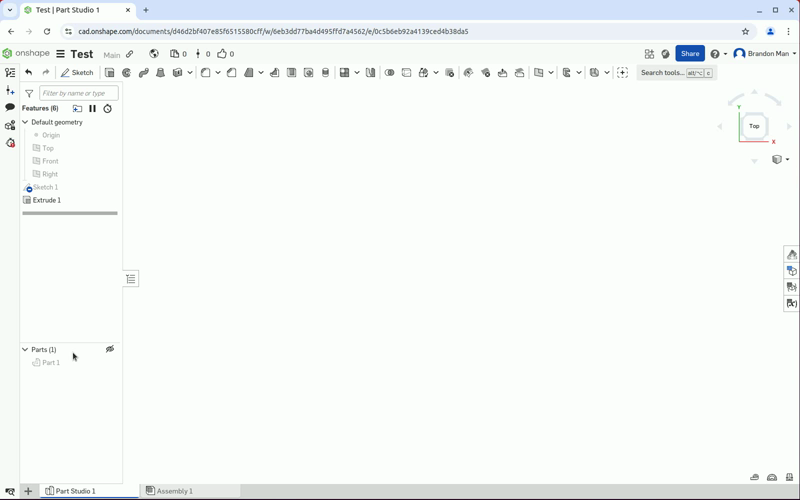
key_down(shift)
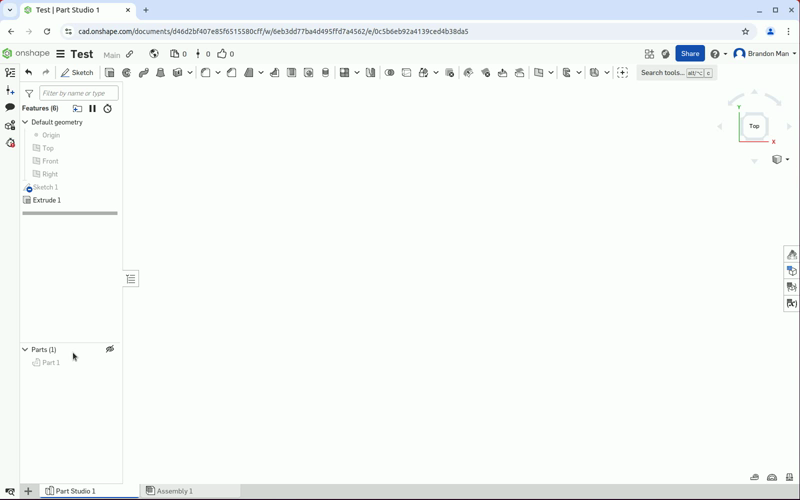
key(up)
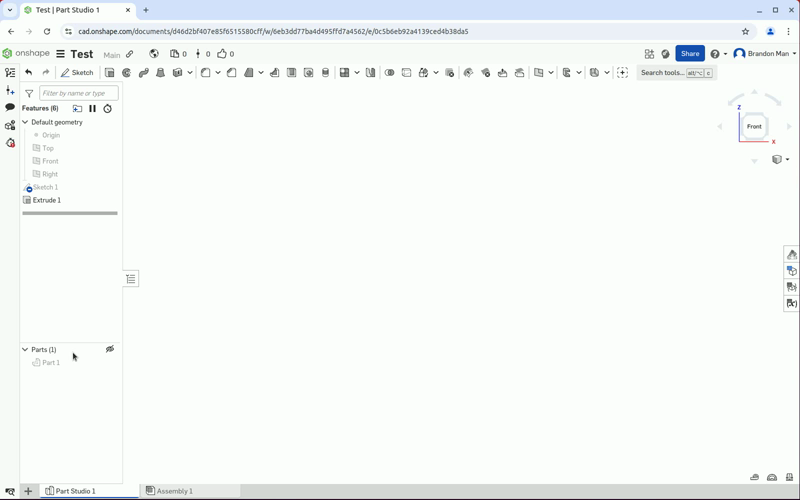
key_up(shift)
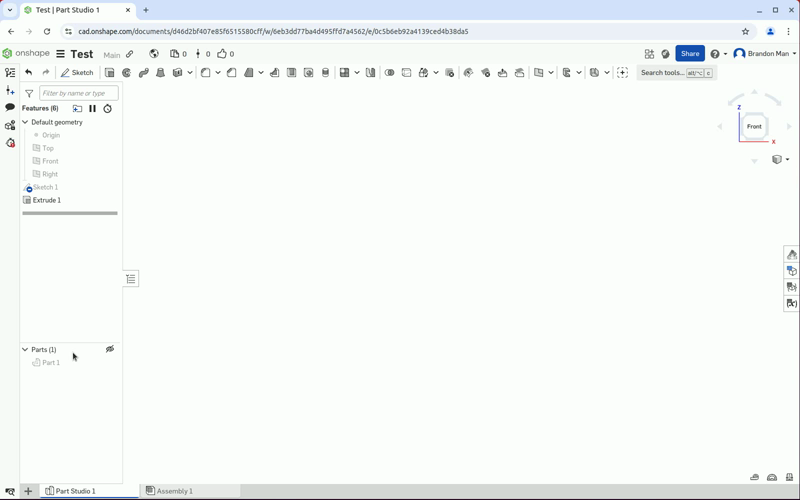
mouse_move(73, 352)
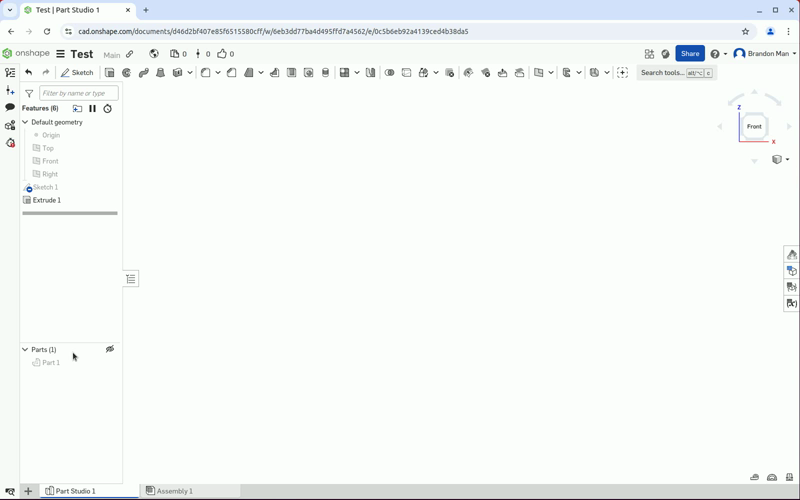
key(shift+y)
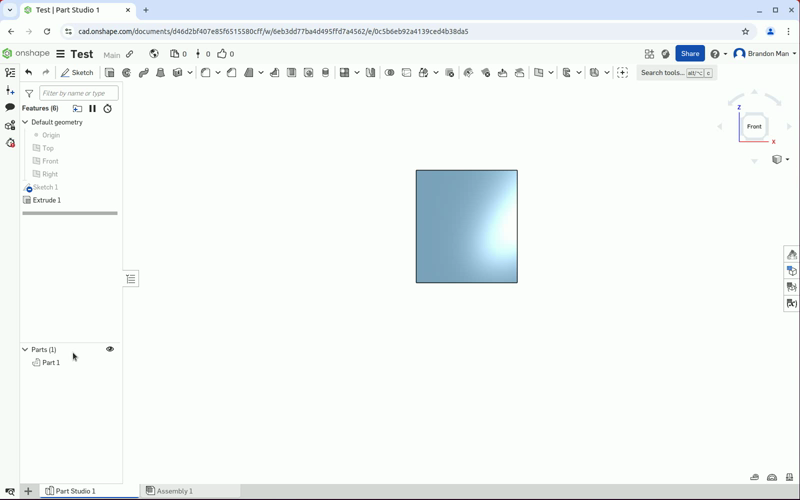
mouse_move(541, 75)
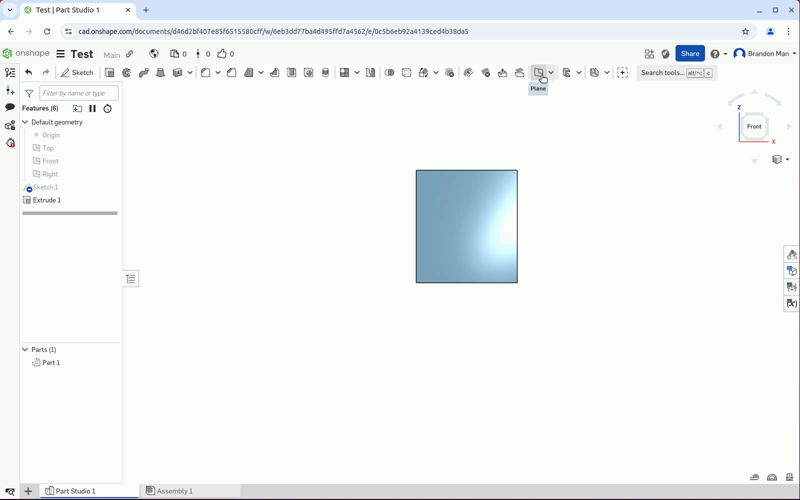
click(541, 75)
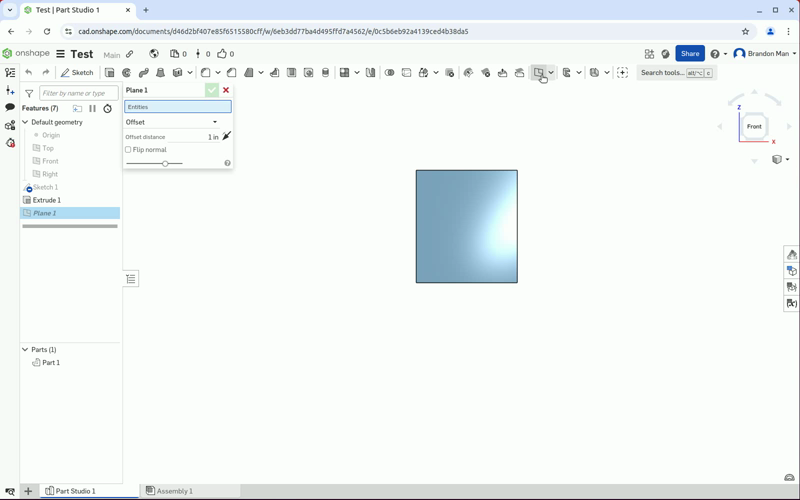
mouse_move(73, 163)
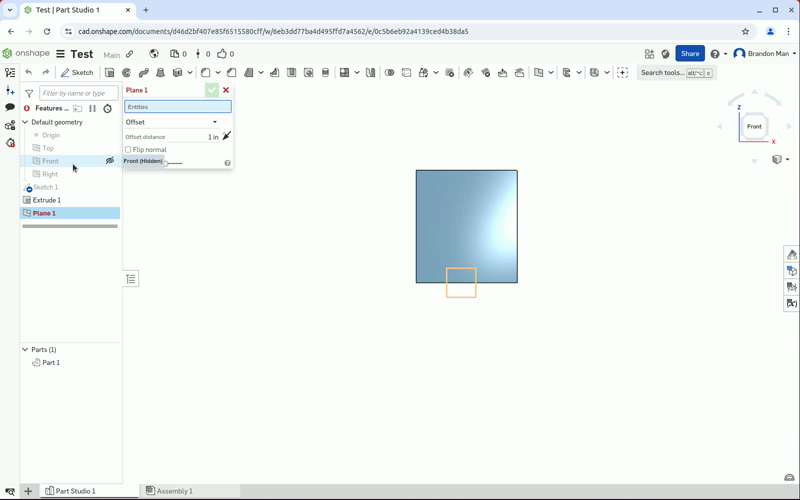
click(73, 163)
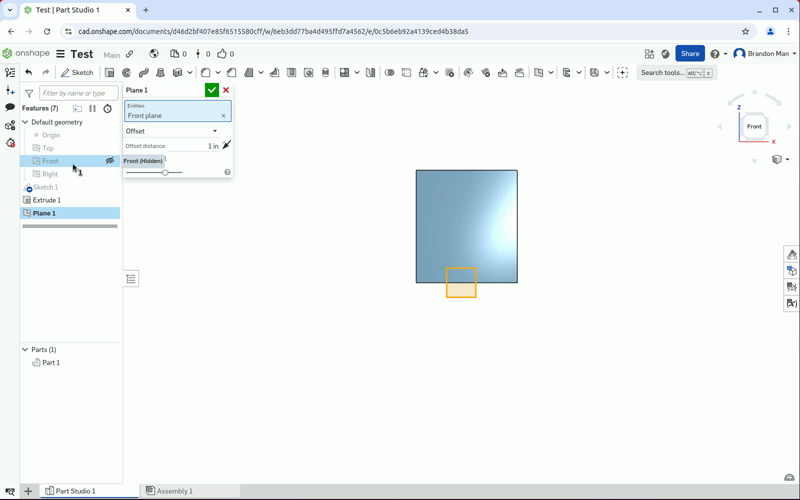
key(tab, 2)
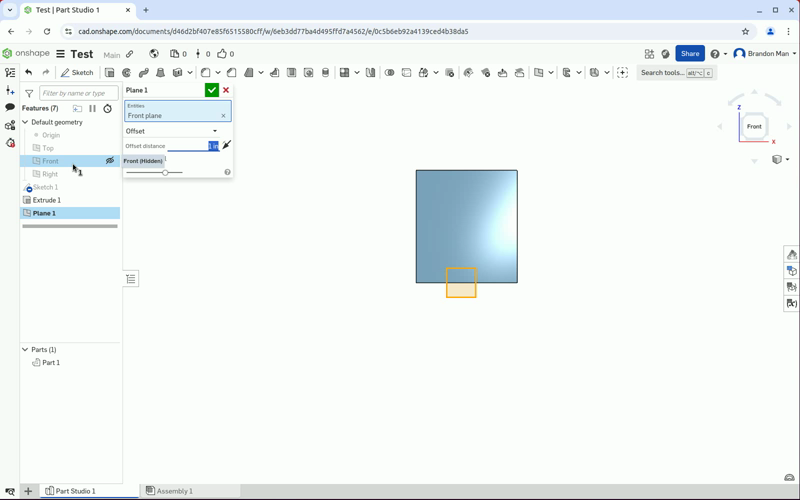
text(9.151)
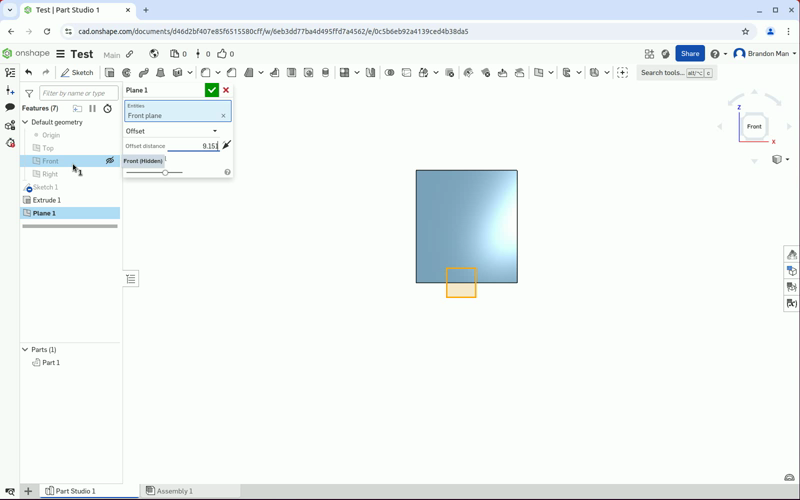
key(enter, 2)
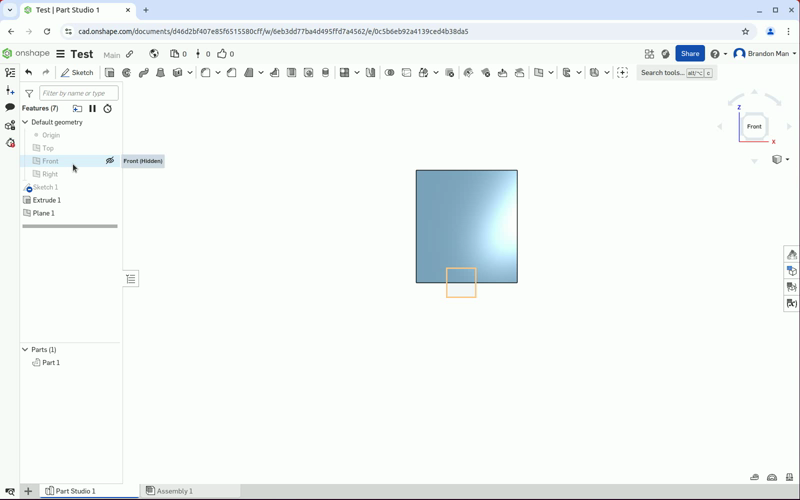
key(shift+s)
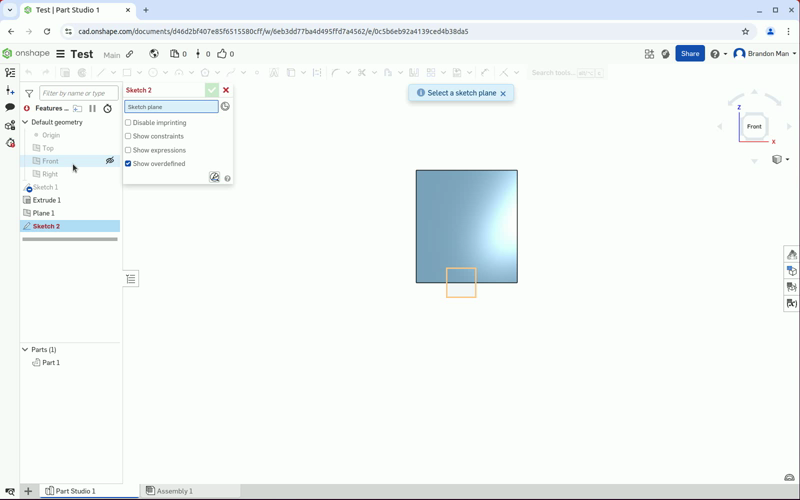
mouse_move(73, 215)
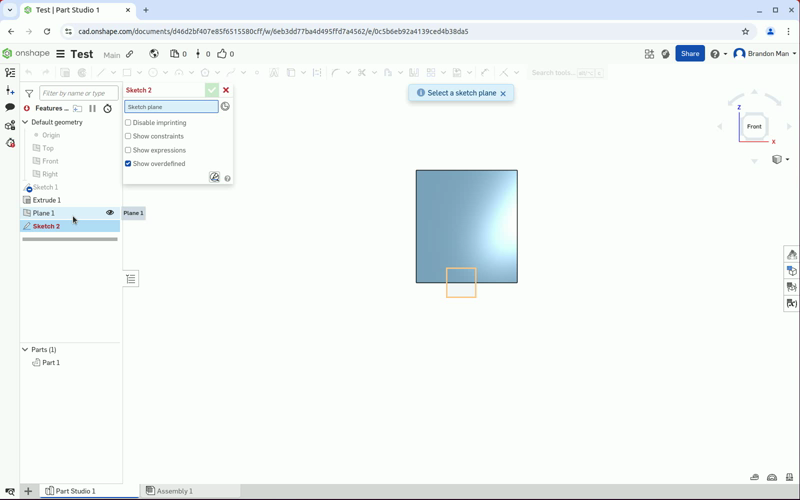
click(73, 215)
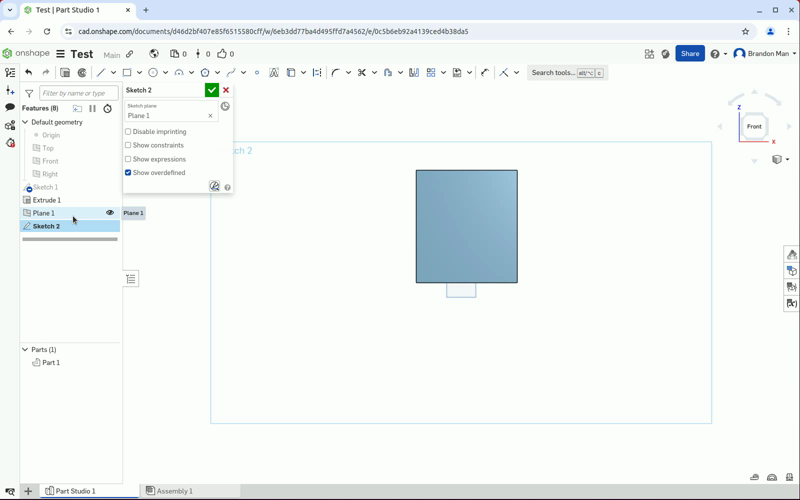
mouse_move(73, 352)
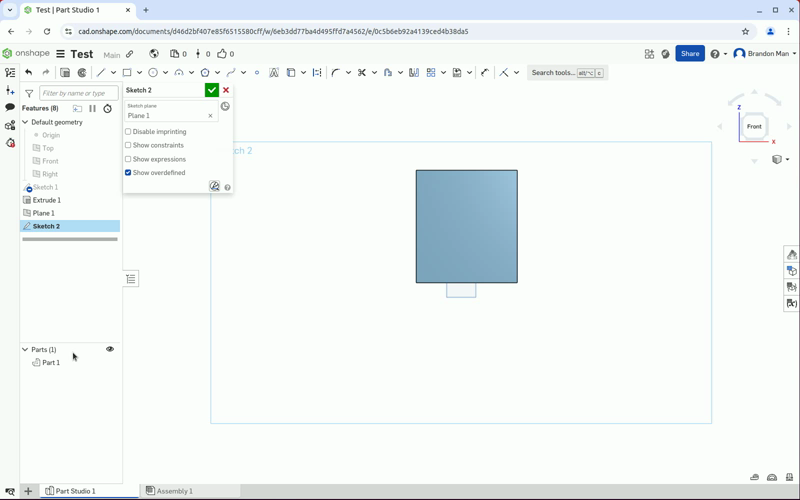
key(y)
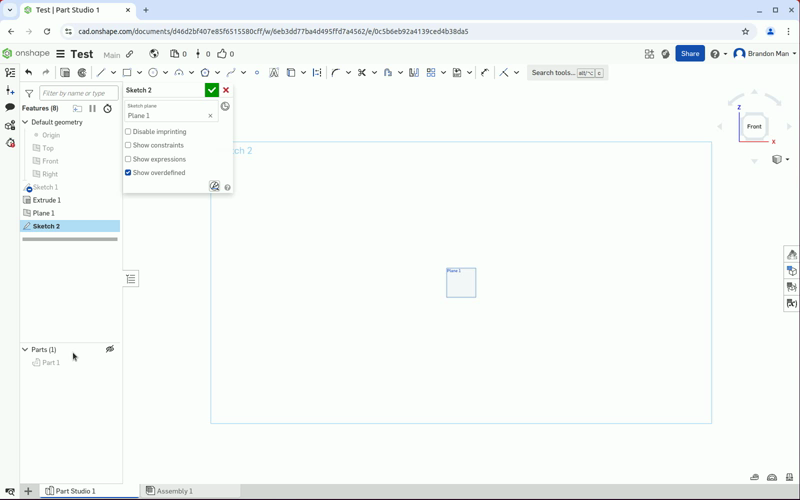
key(l)
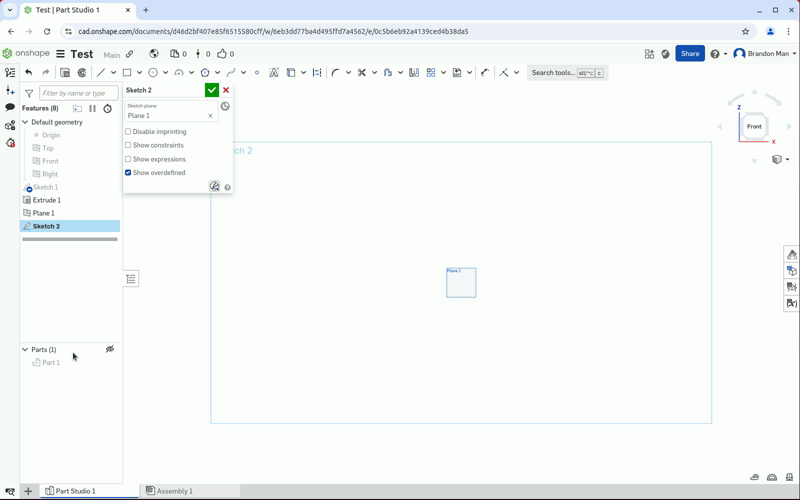
key_down(shift)
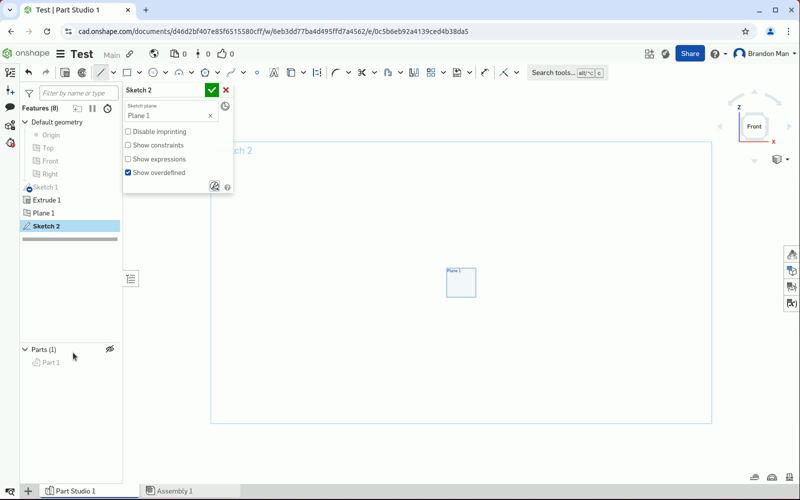
mouse_move(423, 275)
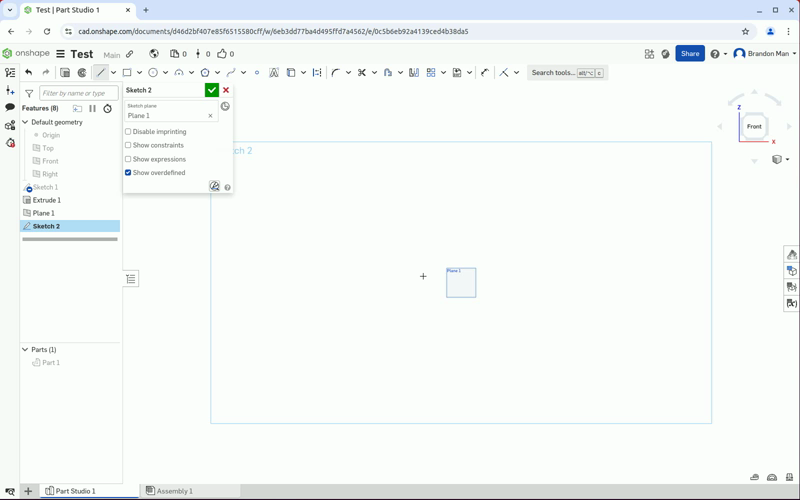
click(423, 275)
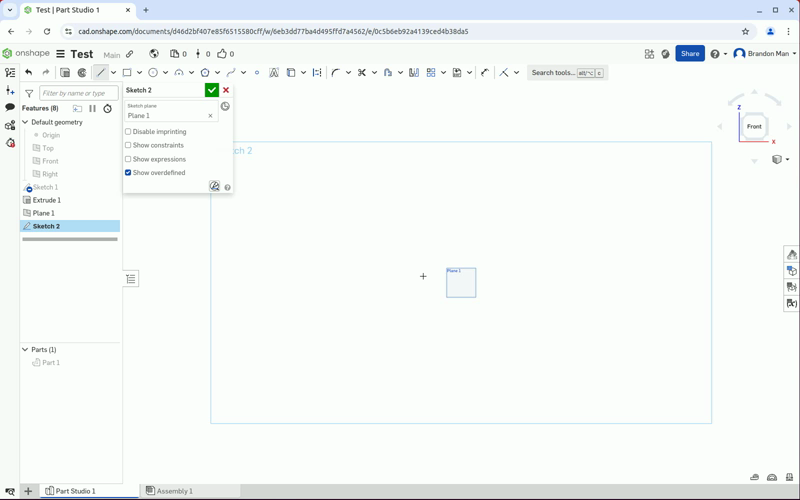
key_up(shift)
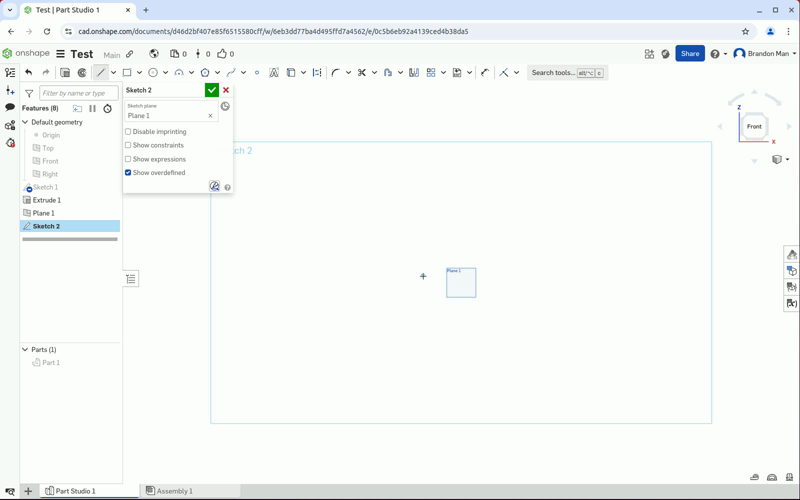
key_down(shift)
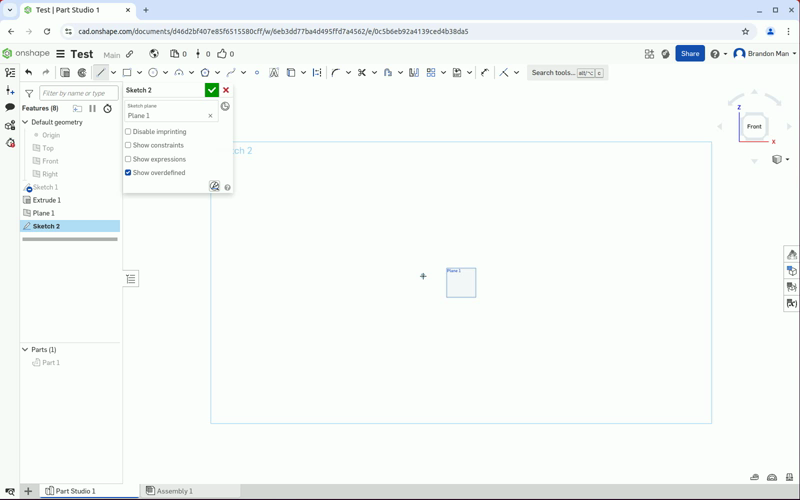
mouse_move(453, 275)
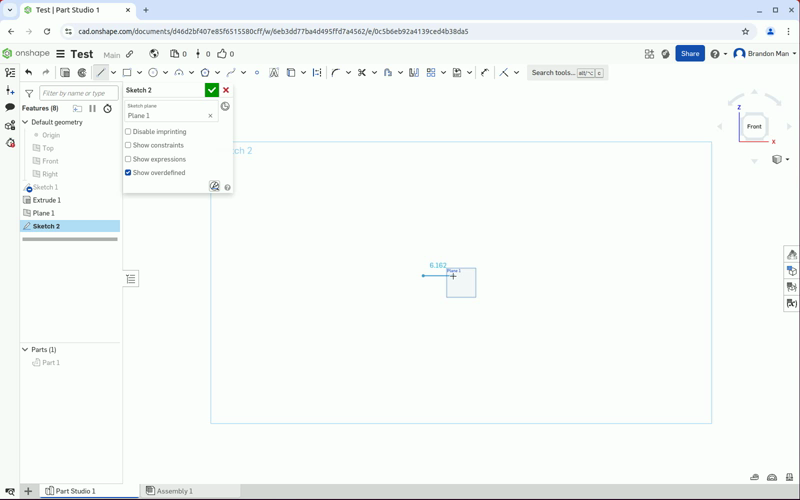
mouse_move(462, 275)
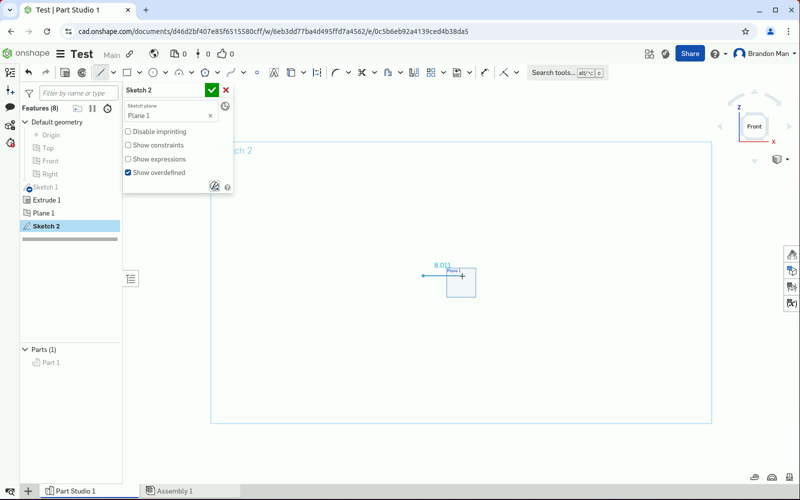
click(462, 275)
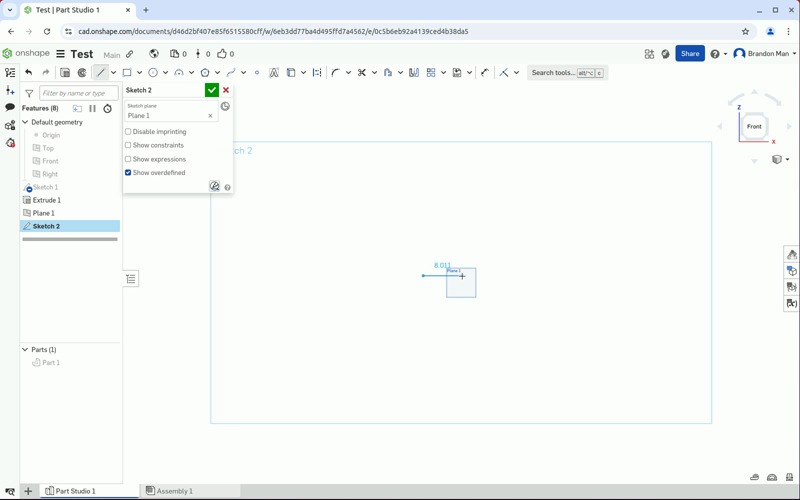
key_up(shift)
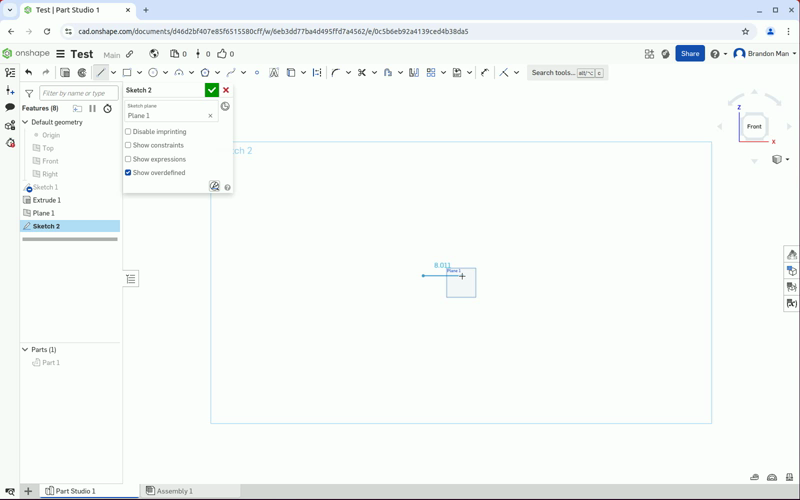
key_down(shift)
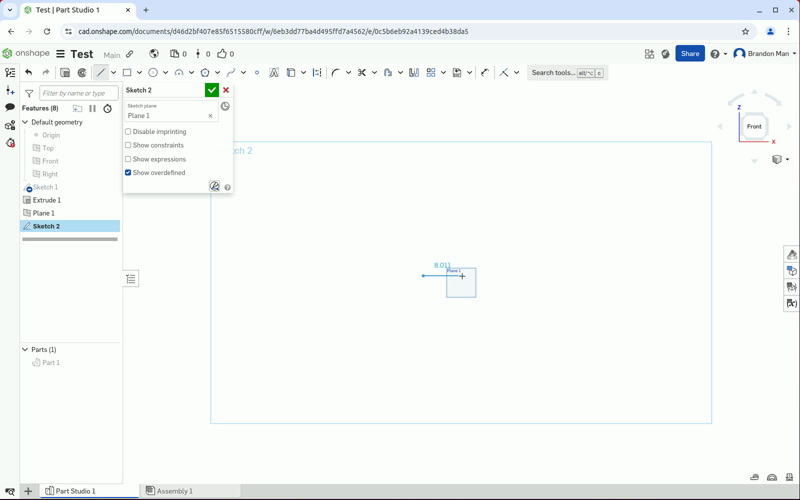
mouse_move(462, 178)
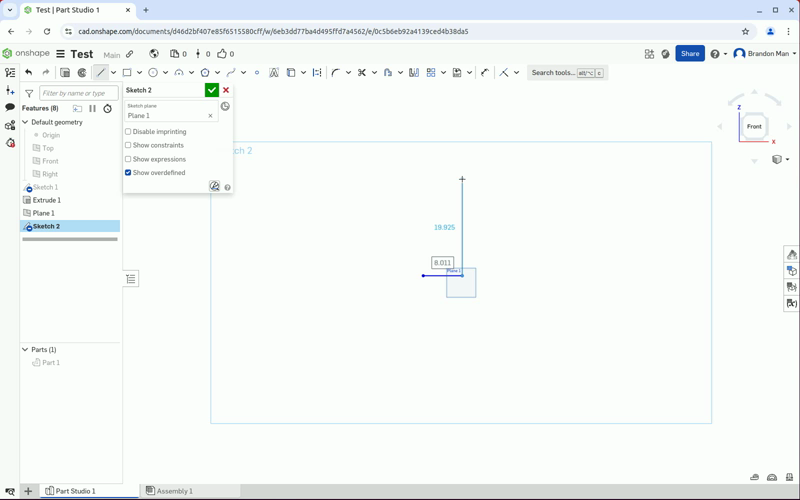
click(462, 178)
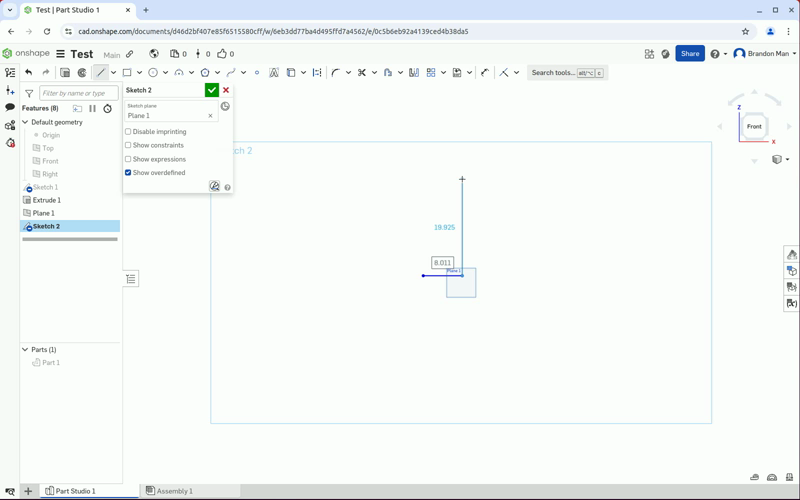
key_up(shift)
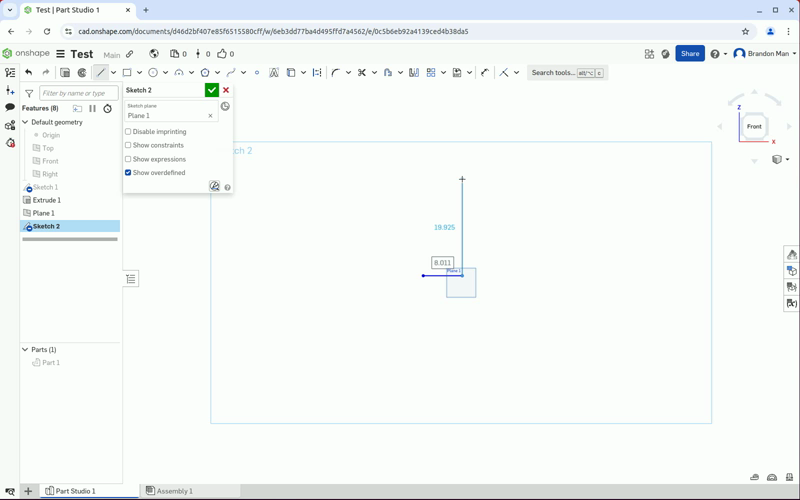
key_down(shift)
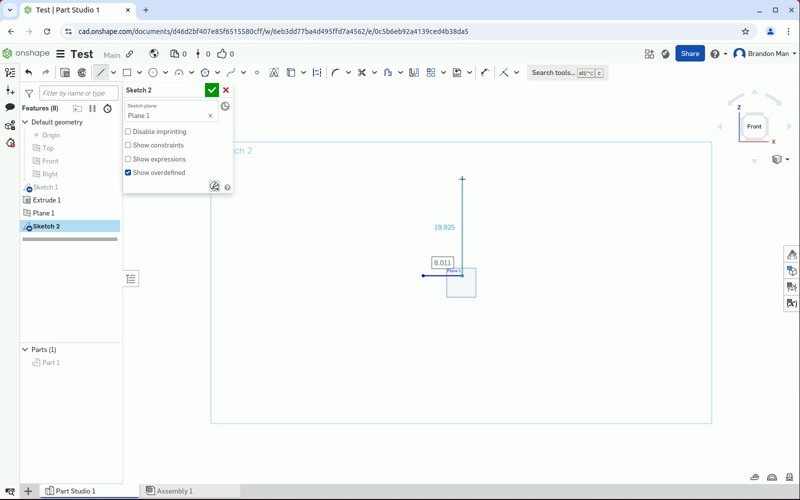
mouse_move(492, 178)
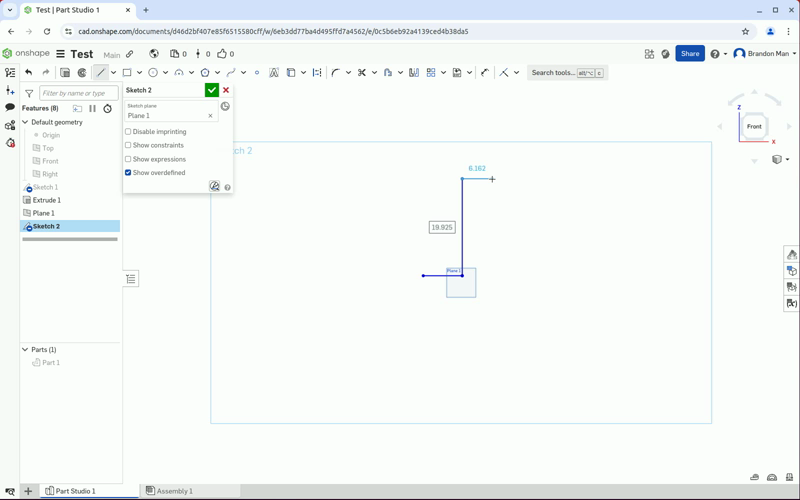
mouse_move(423, 178)
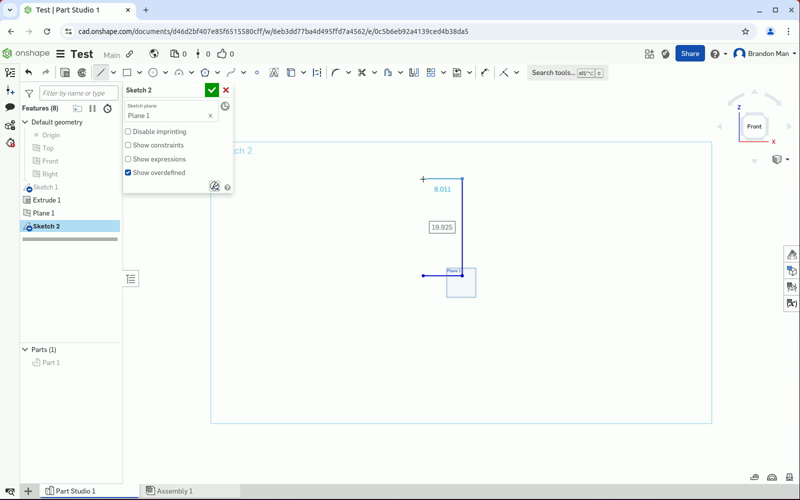
click(423, 178)
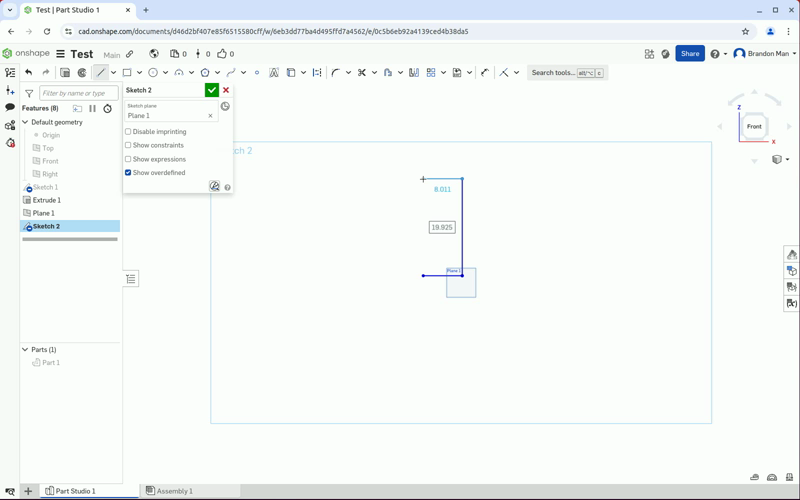
key_up(shift)
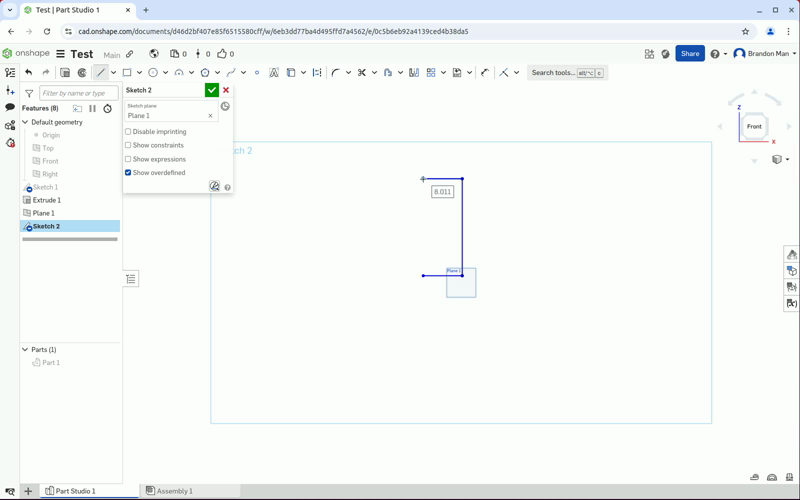
key_down(shift)
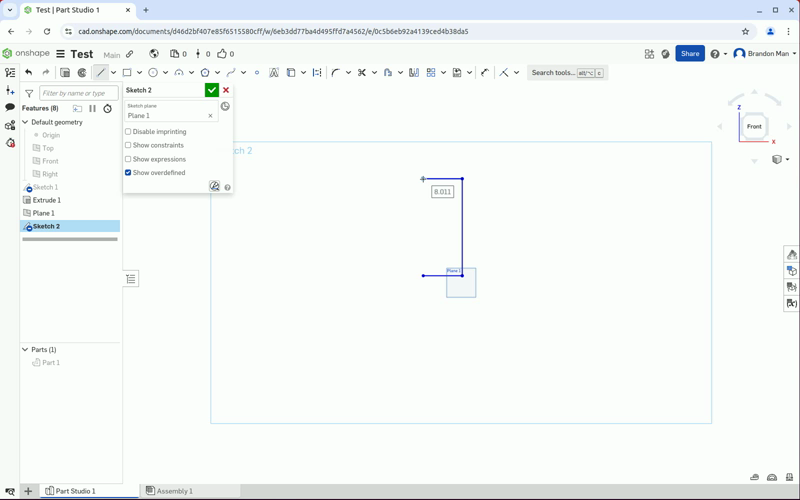
mouse_move(423, 275)
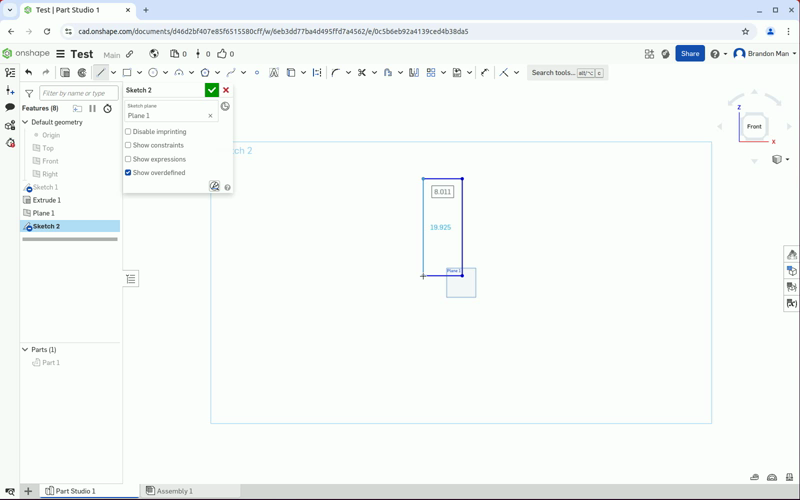
key_up(shift)
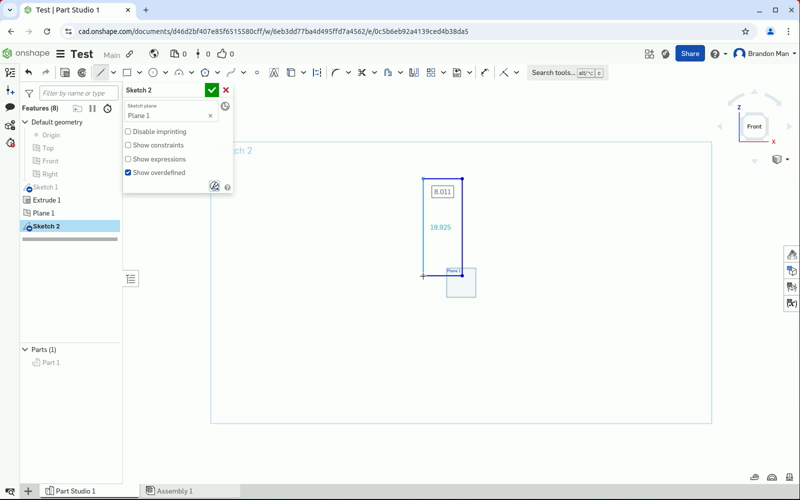
click(423, 275)
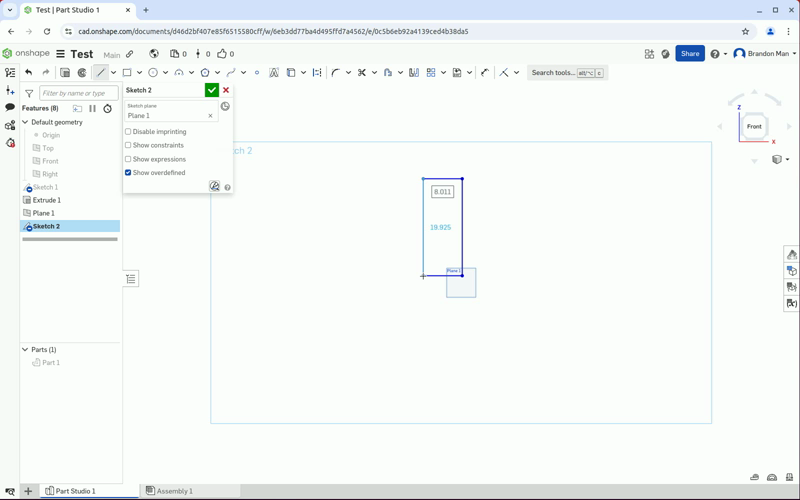
key(esc)
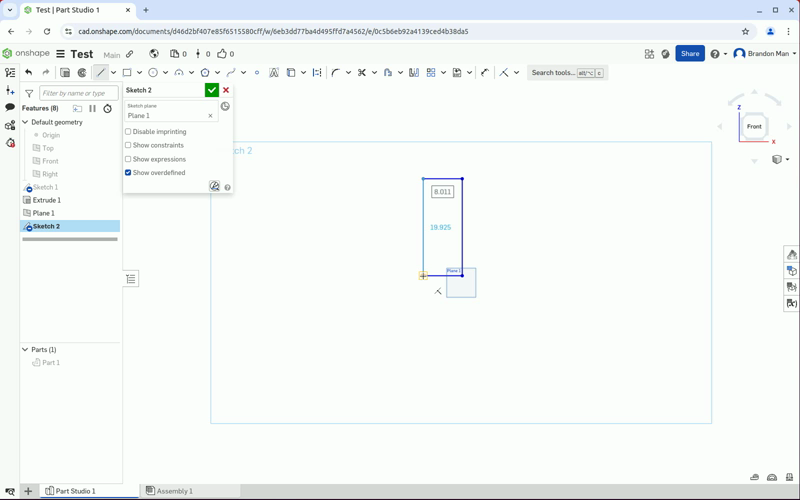
mouse_move(432, 188)
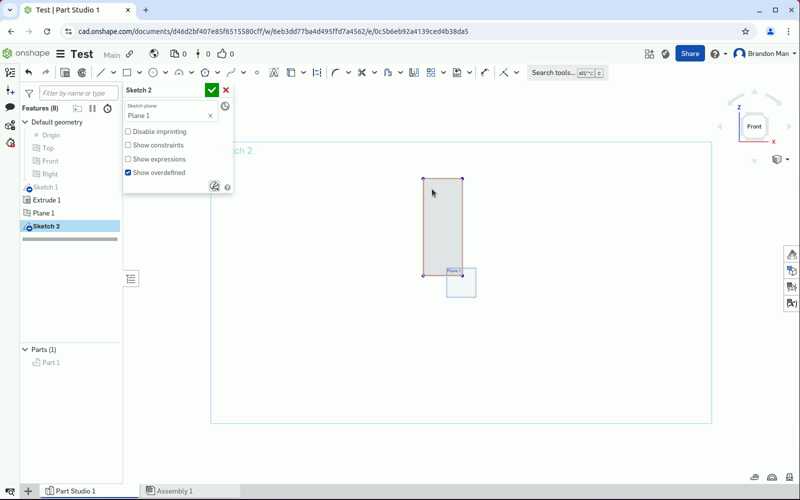
click(432, 188)
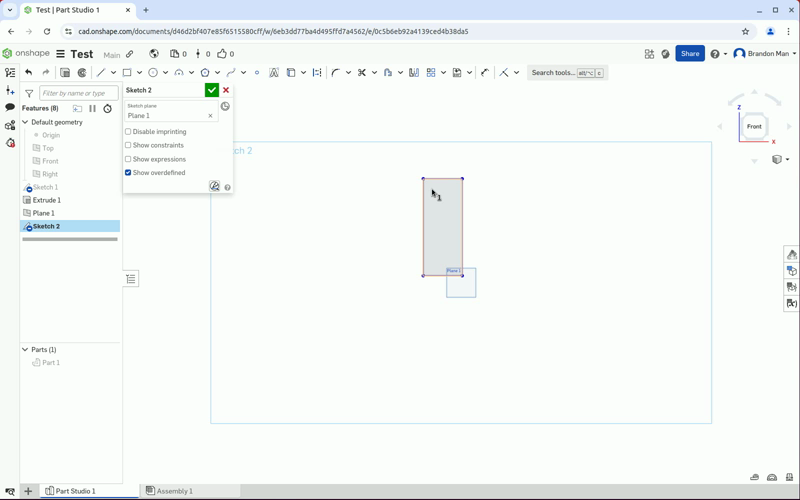
mouse_move(73, 352)
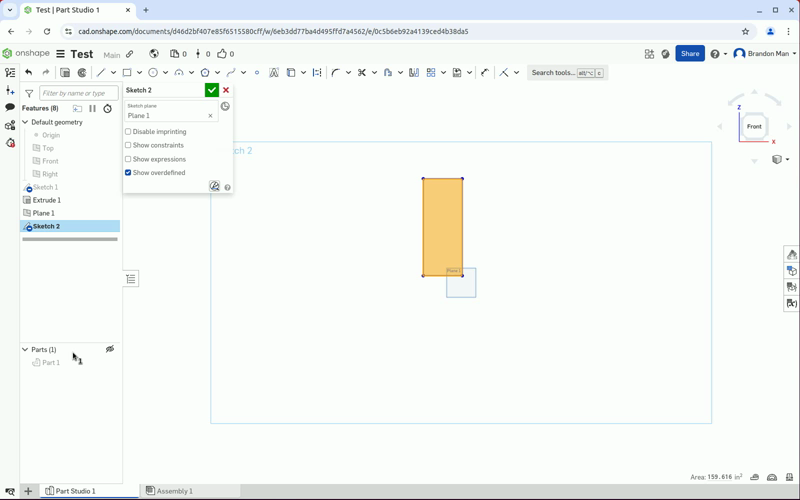
key(shift+y)
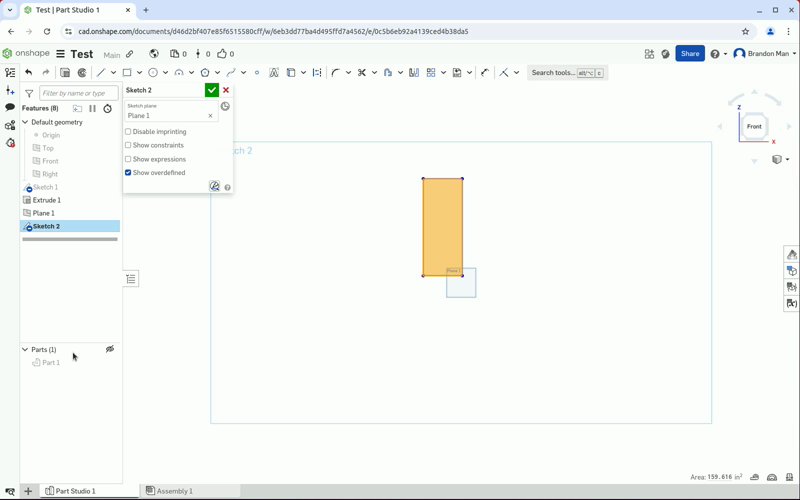
key(shift+e)
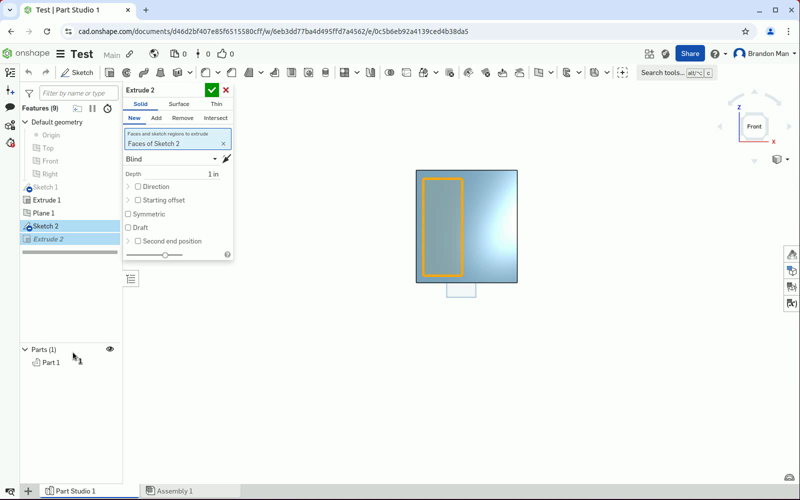
mouse_move(143, 106)
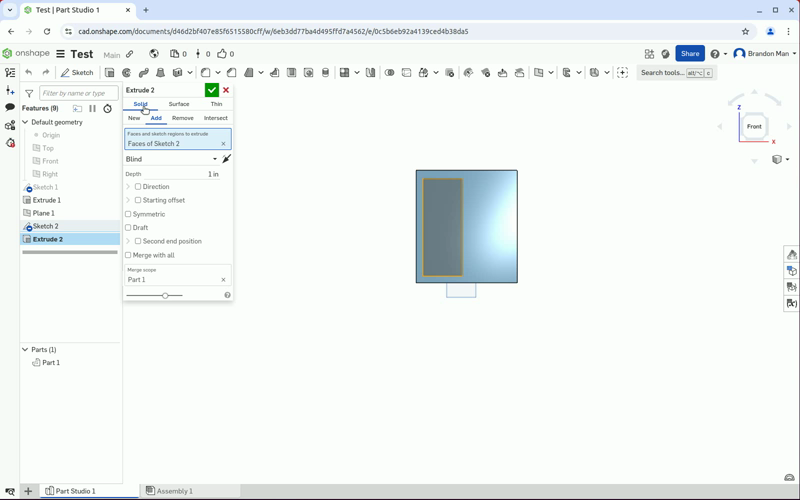
click(143, 106)
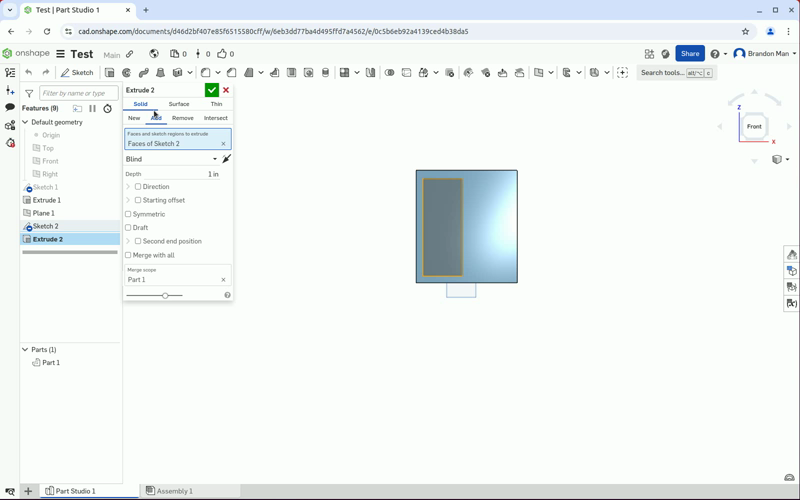
mouse_move(186, 120)
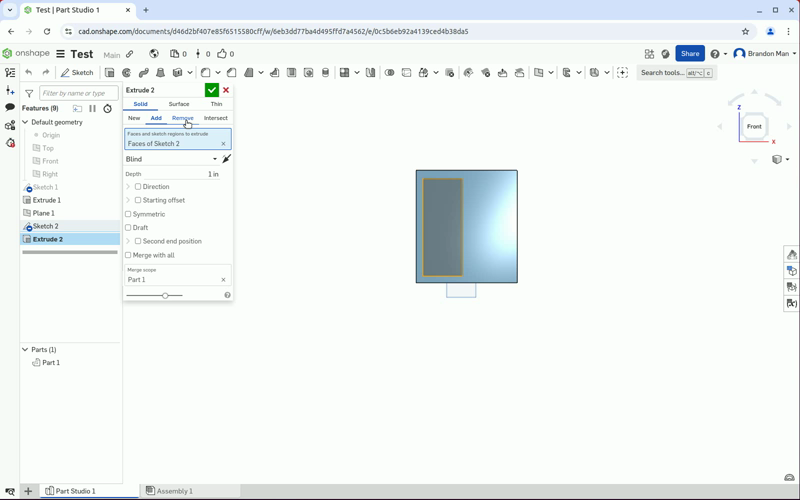
click(186, 120)
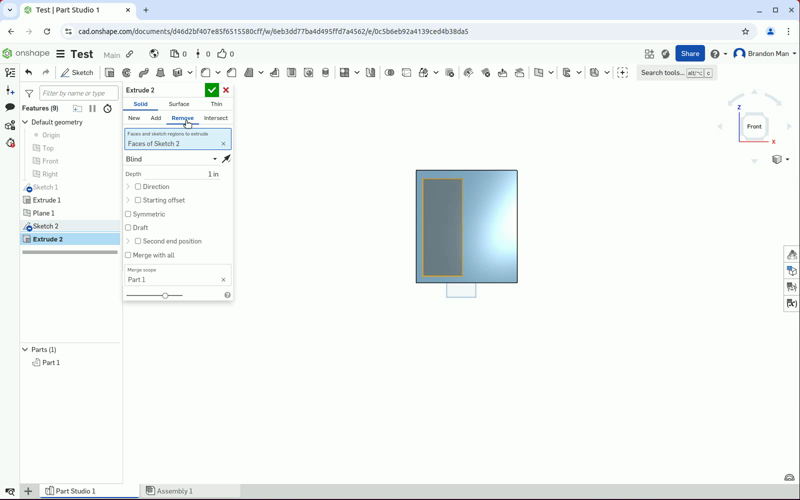
key(tab, 4)
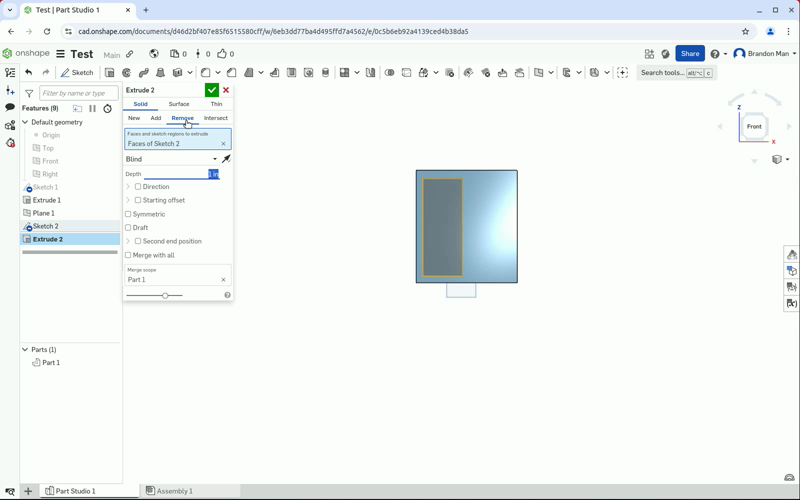
text(0.722)
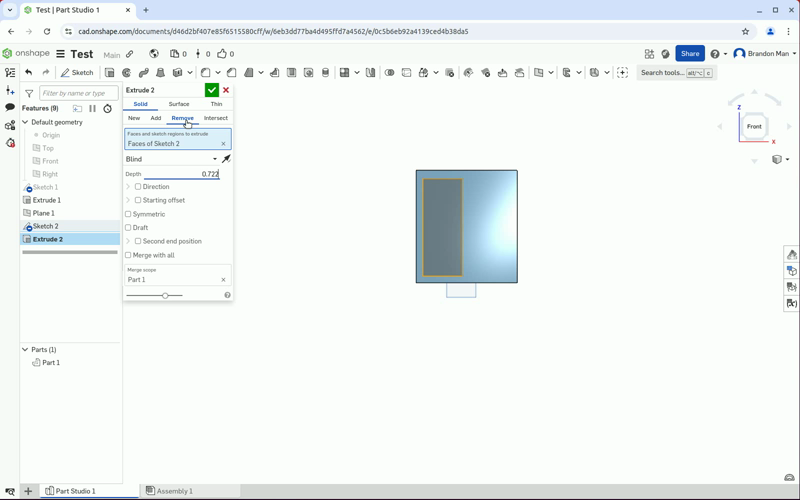
key(tab, 6)
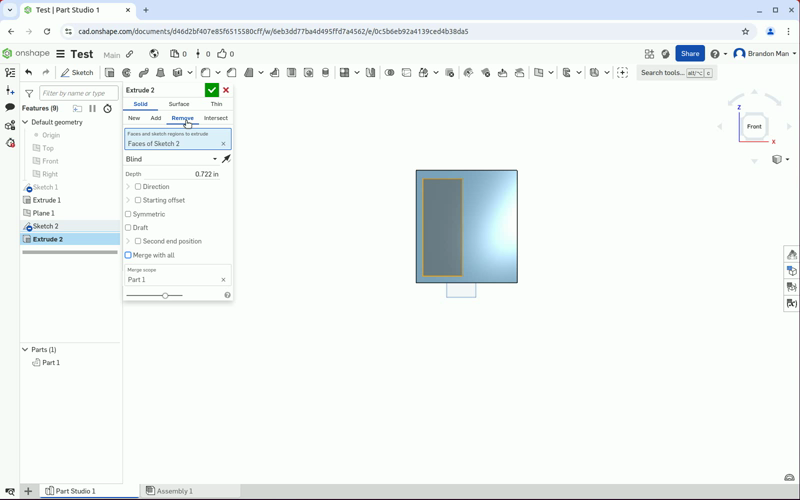
key(space)
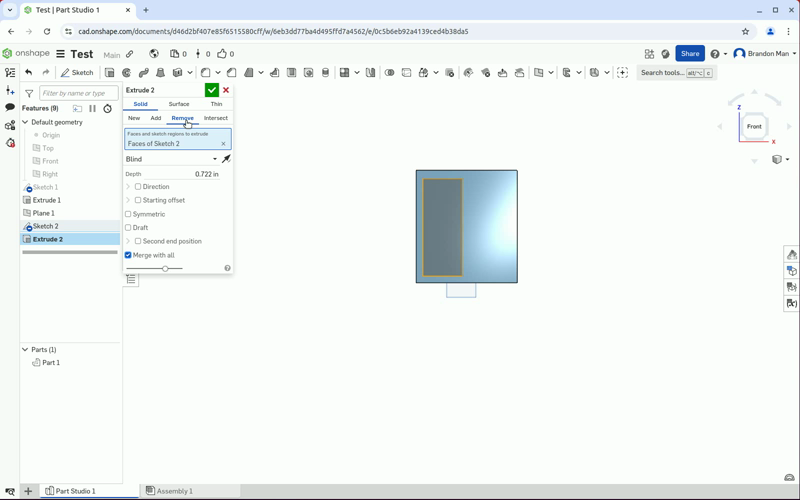
key(enter)
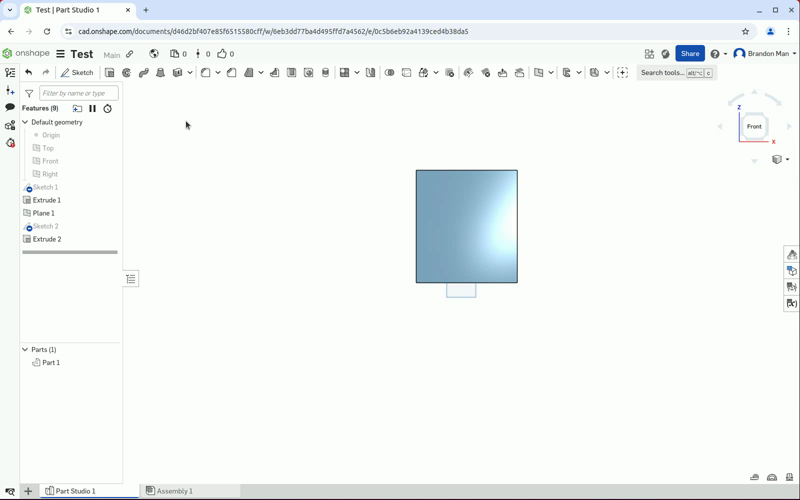
key(shift+h)
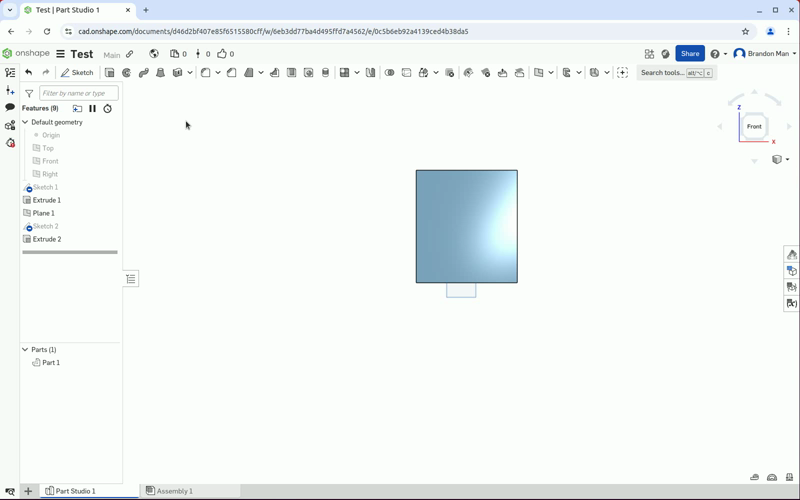
key(shift+h)
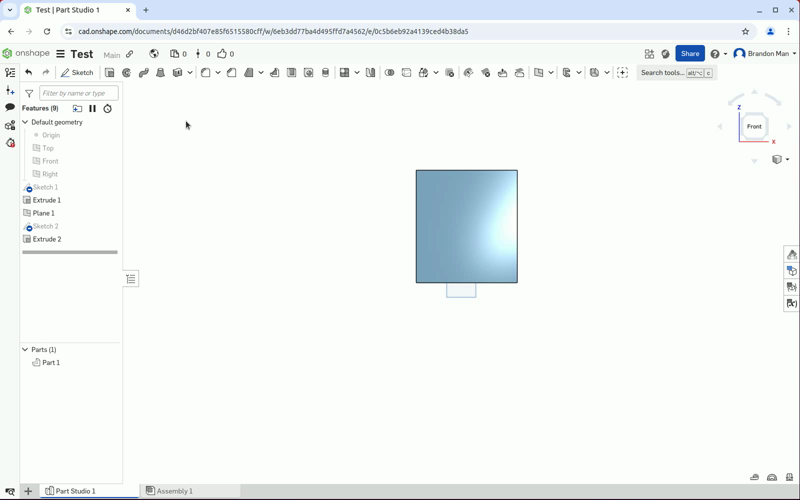
mouse_move(73, 189)
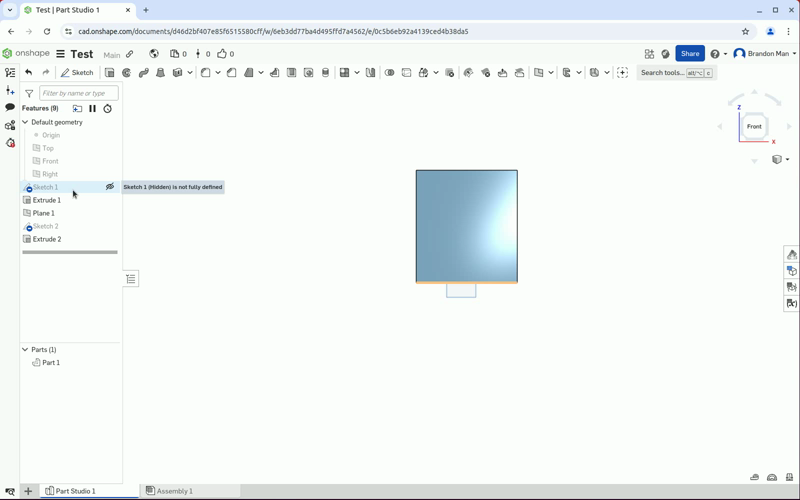
click(73, 189)
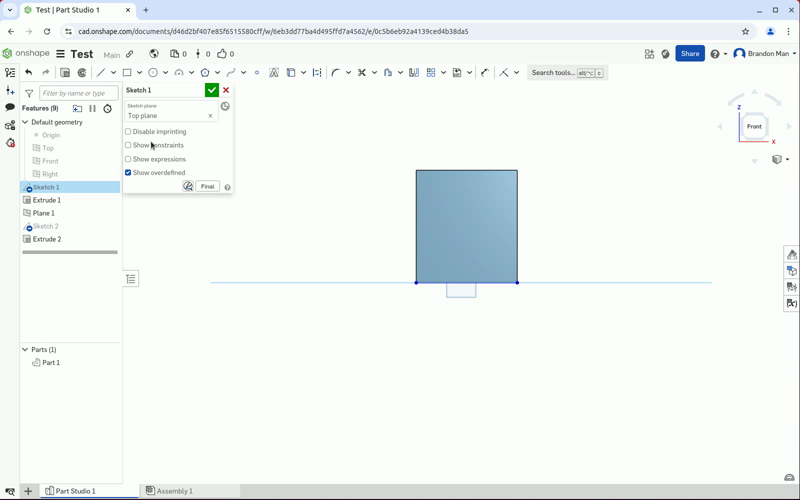
mouse_move(229, 92)
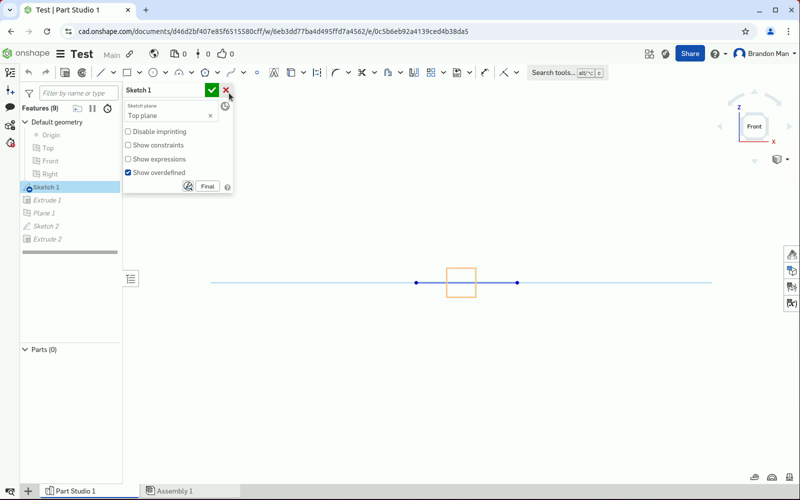
click(229, 92)
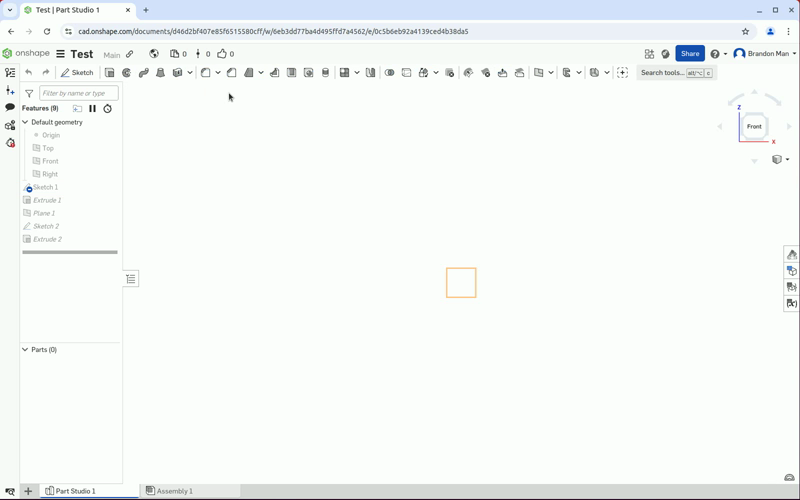
key(shift+s)
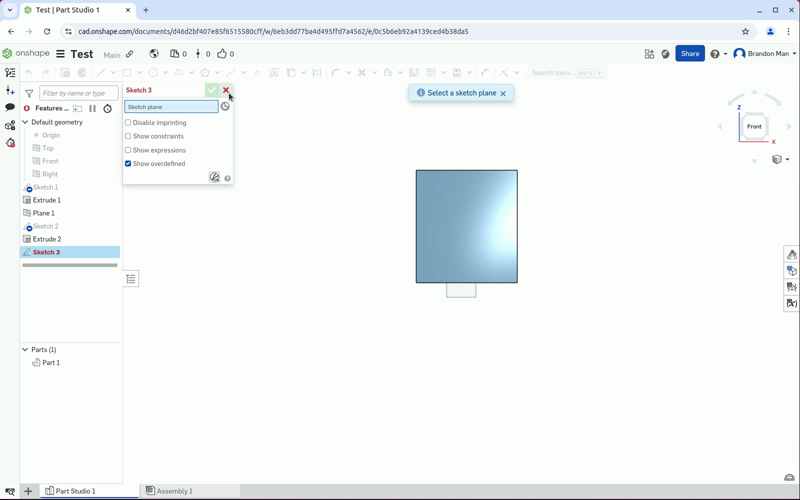
mouse_move(73, 215)
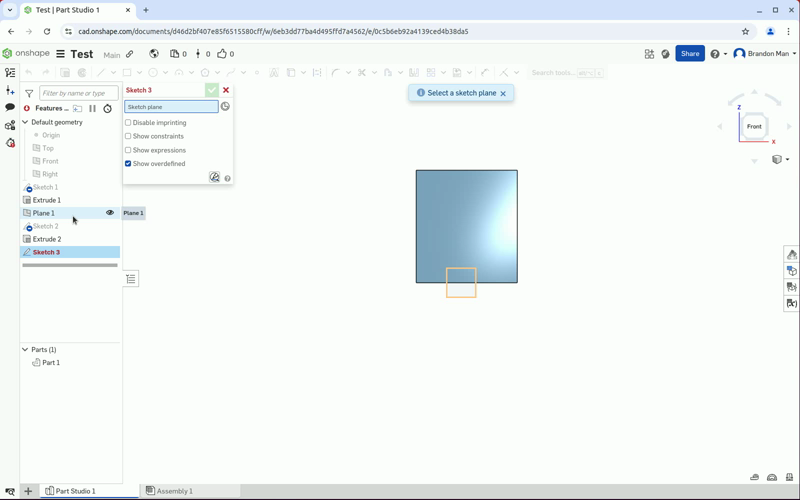
click(73, 215)
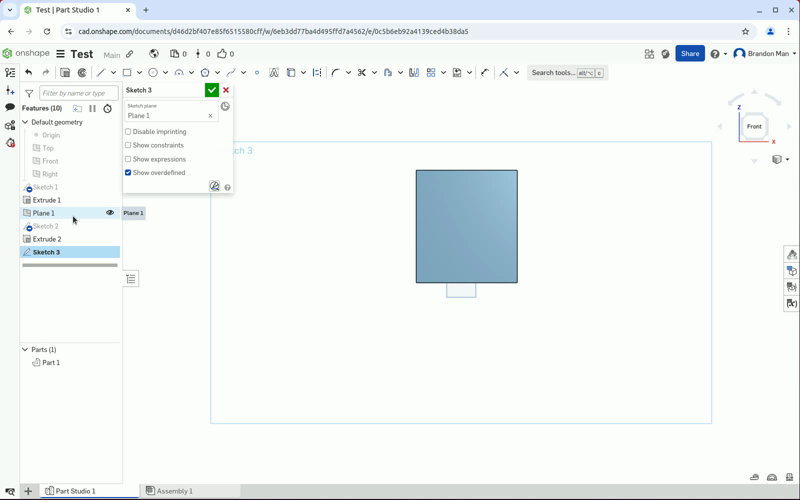
mouse_move(73, 352)
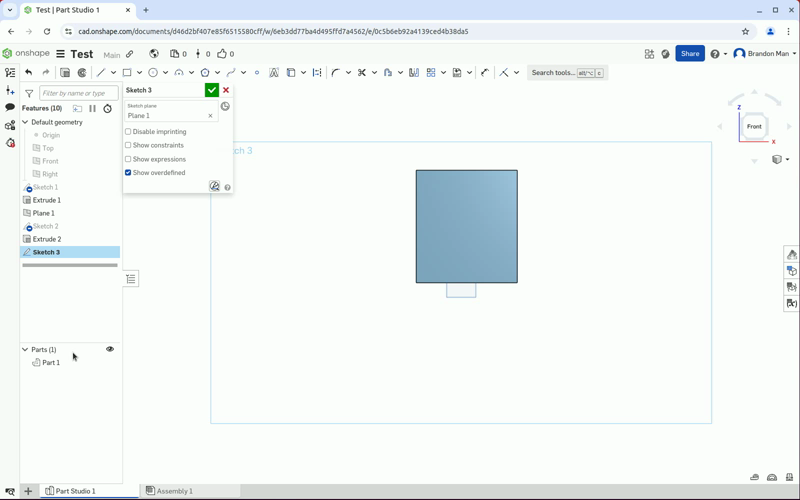
key(y)
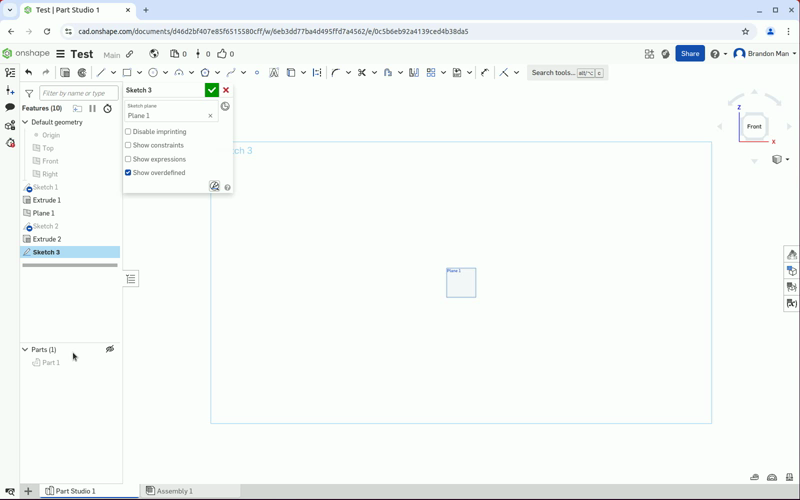
key(l)
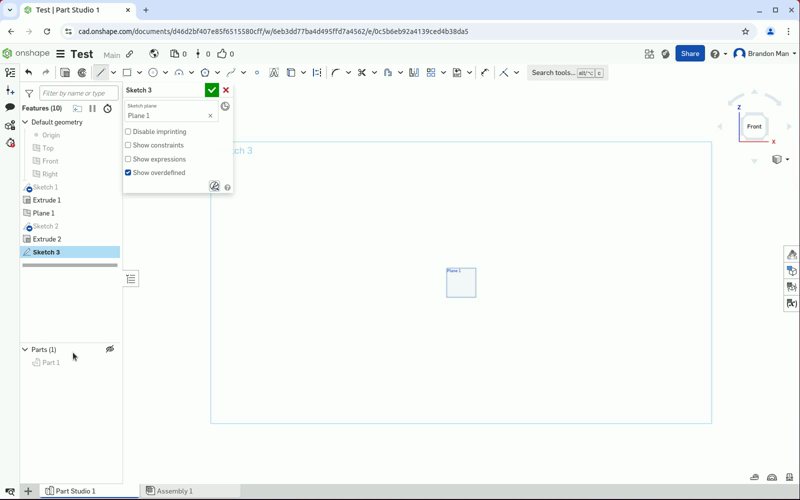
key_down(shift)
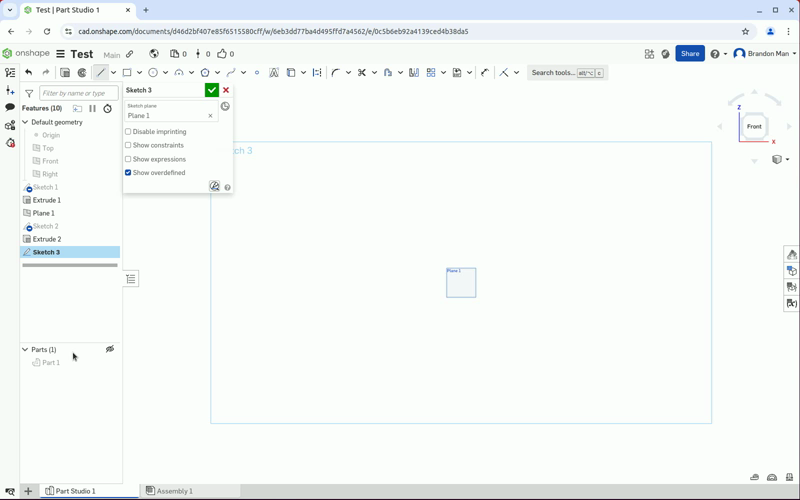
mouse_move(470, 275)
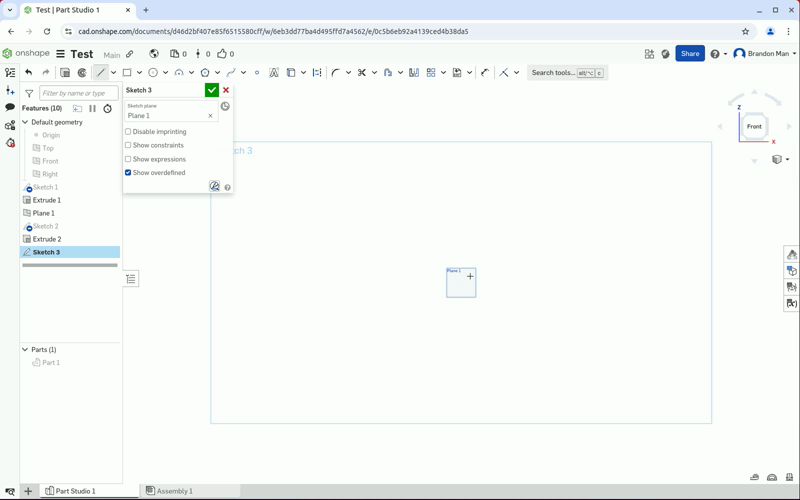
click(470, 275)
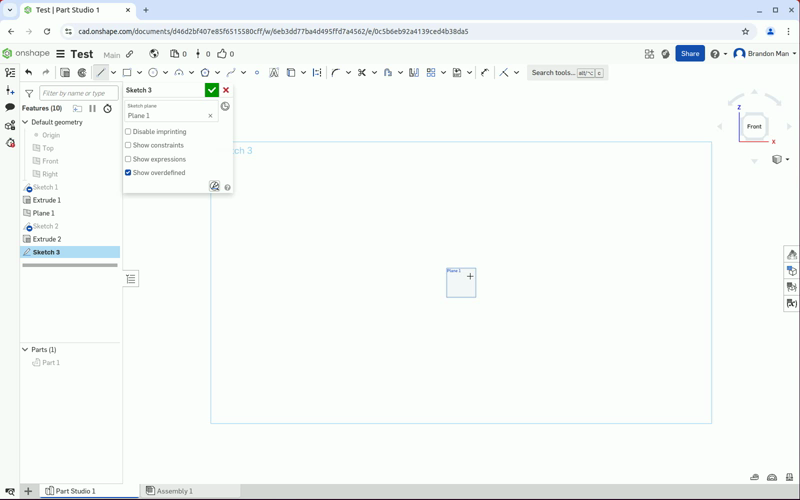
key_up(shift)
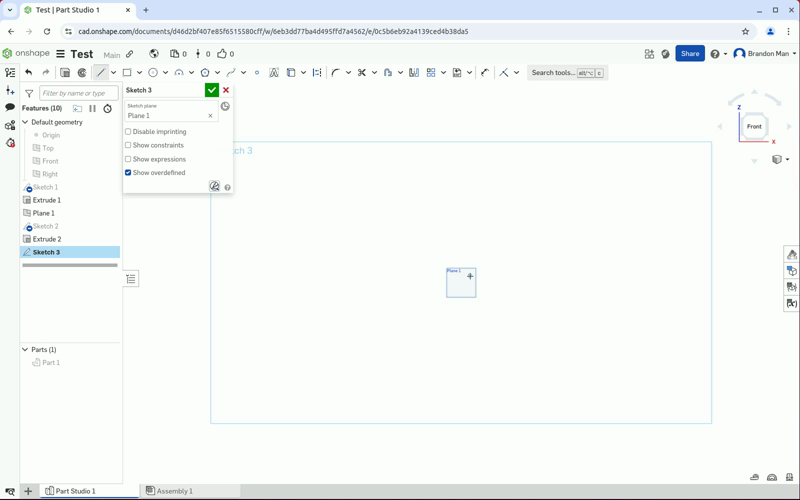
key_down(shift)
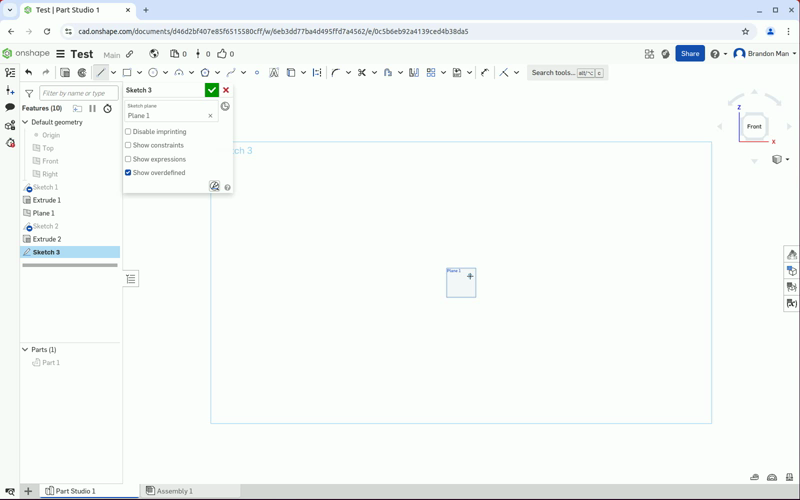
mouse_move(500, 275)
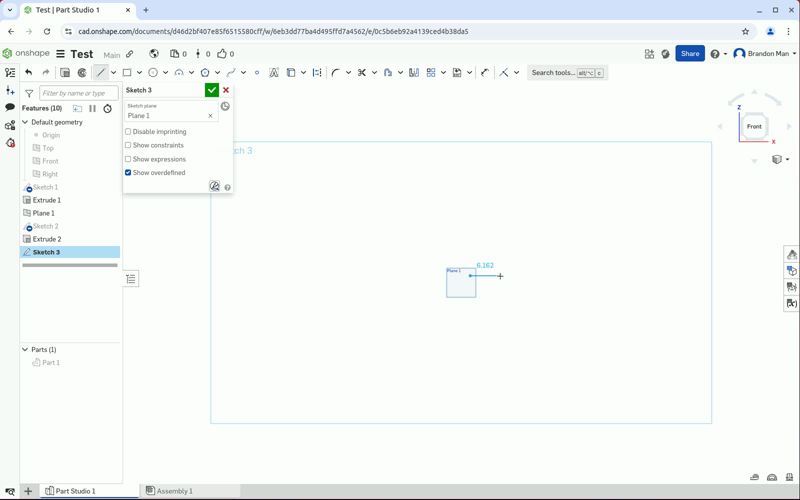
mouse_move(509, 275)
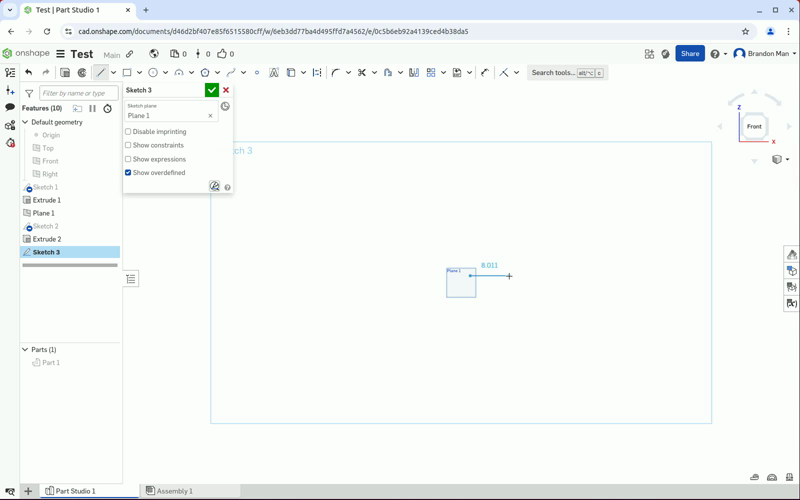
click(509, 275)
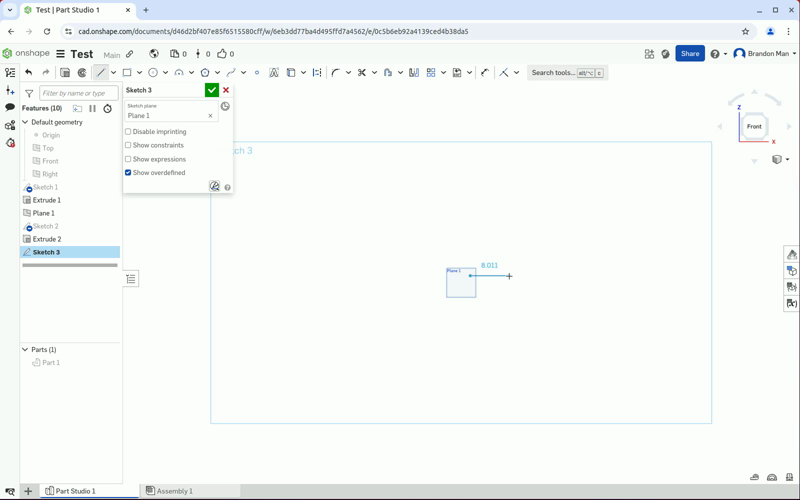
key_up(shift)
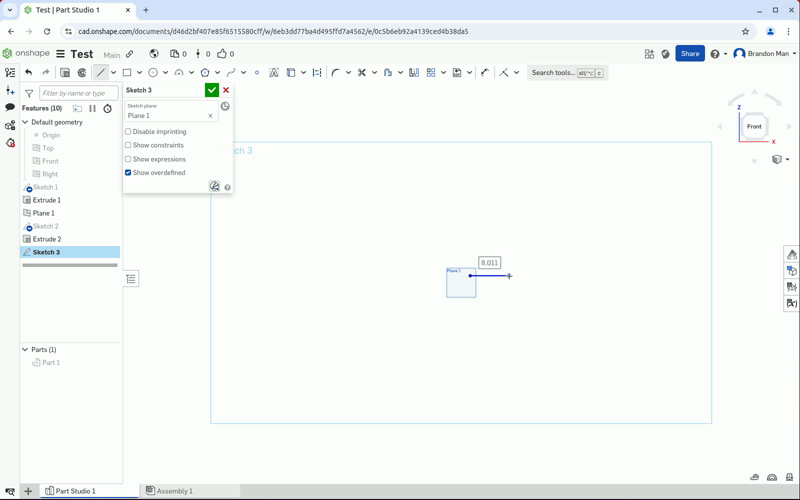
key_down(shift)
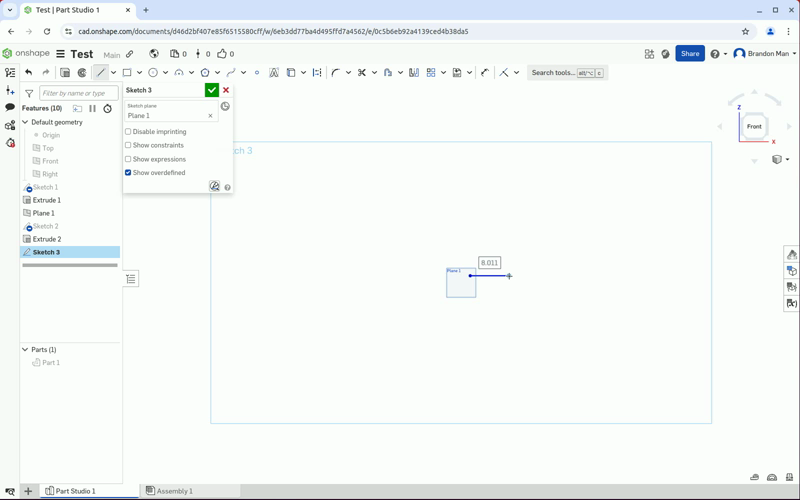
mouse_move(509, 178)
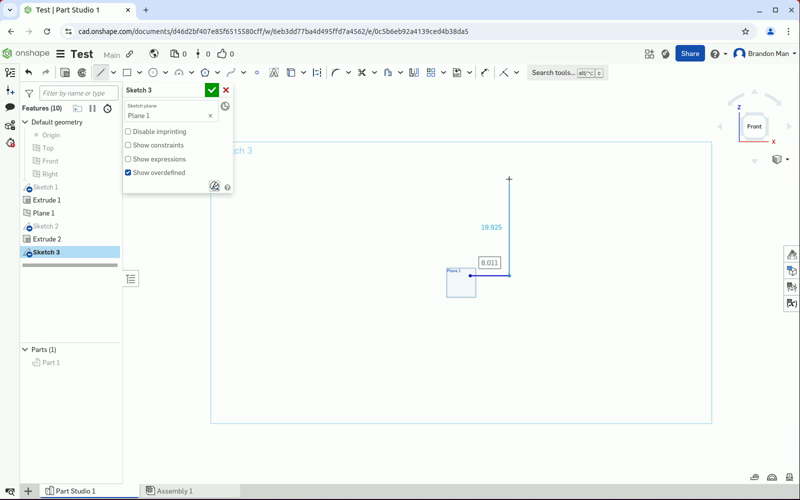
click(509, 178)
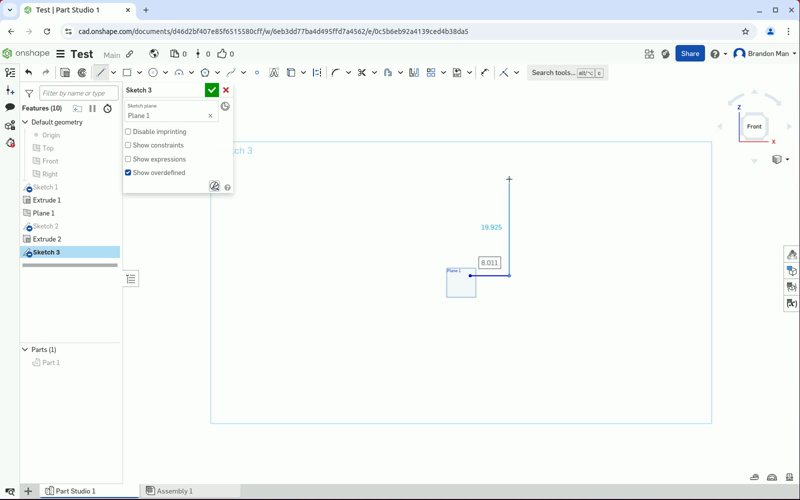
key_up(shift)
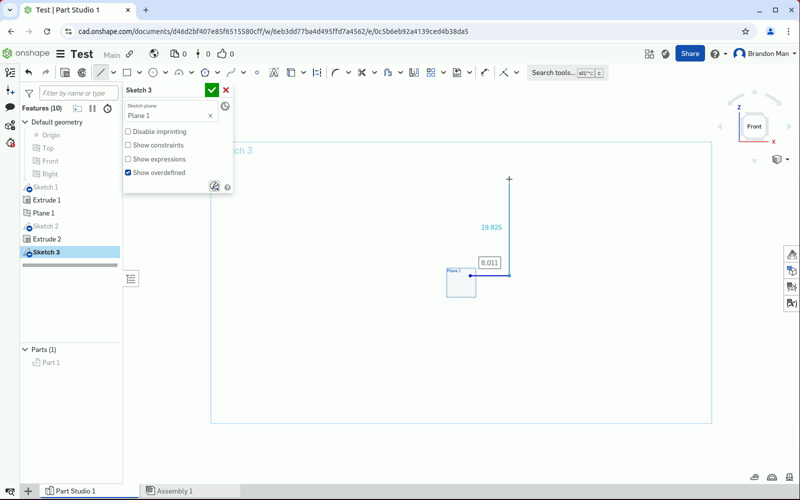
key_down(shift)
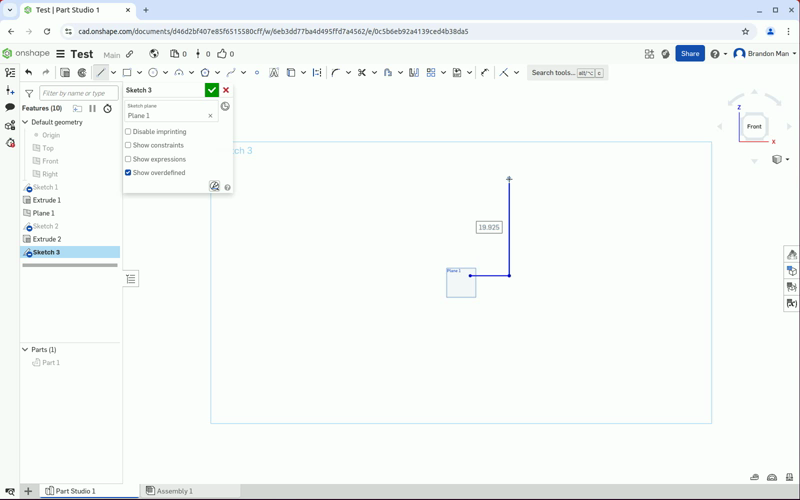
mouse_move(539, 178)
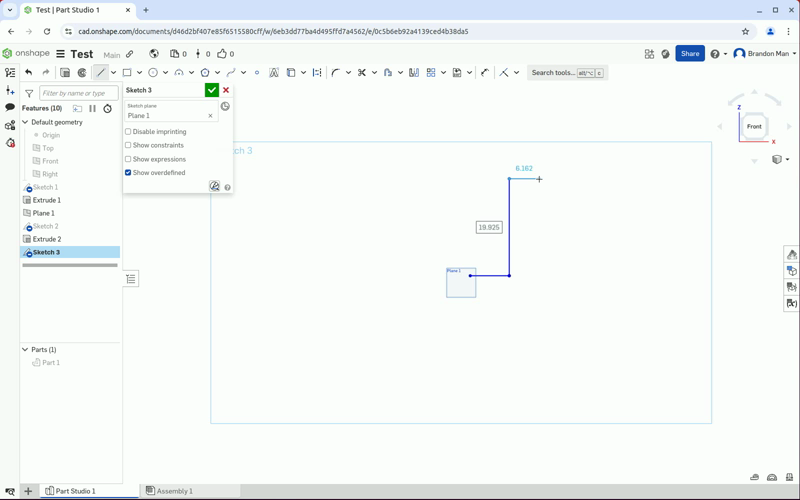
mouse_move(470, 178)
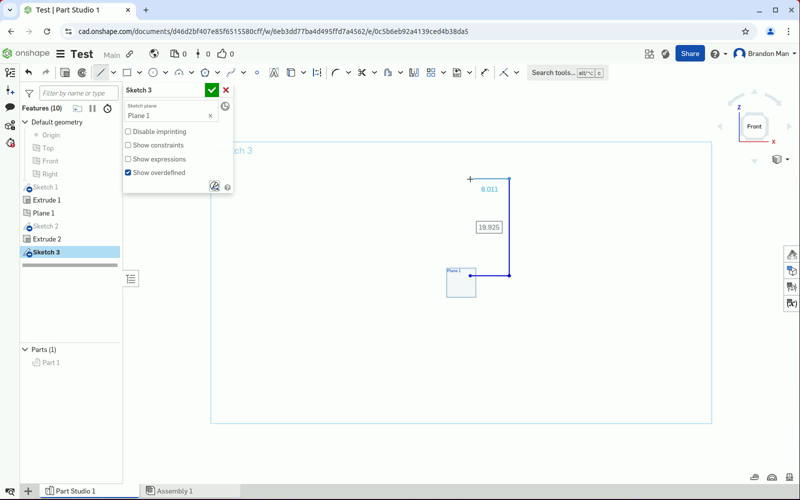
click(470, 178)
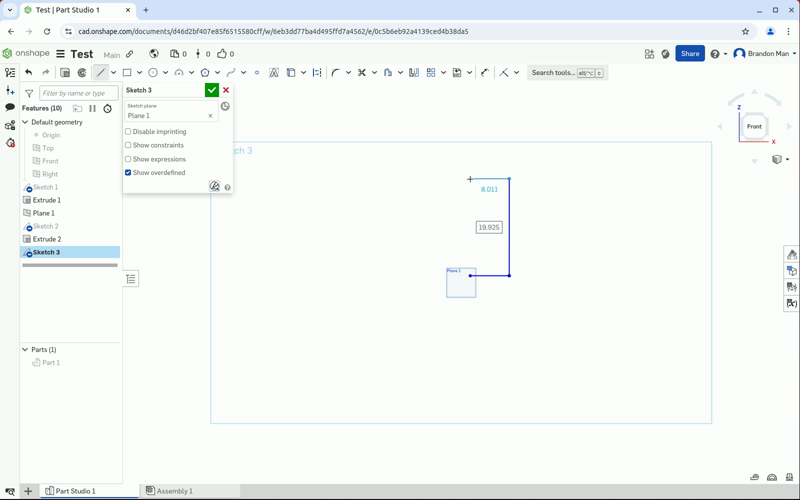
key_up(shift)
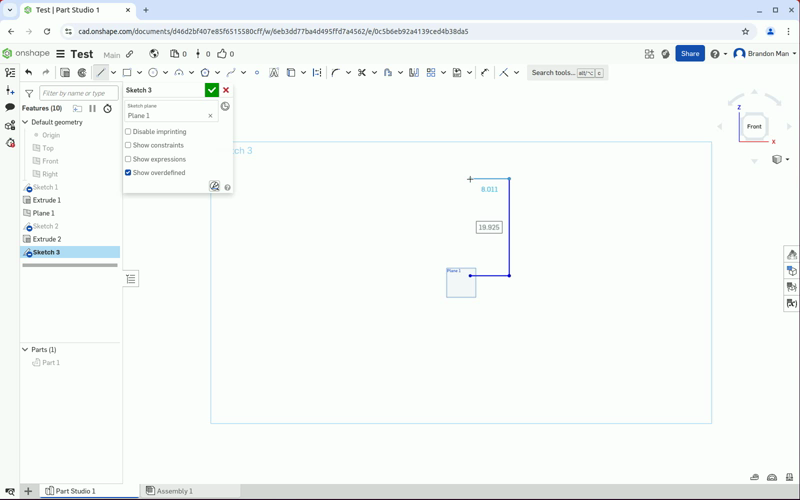
key_down(shift)
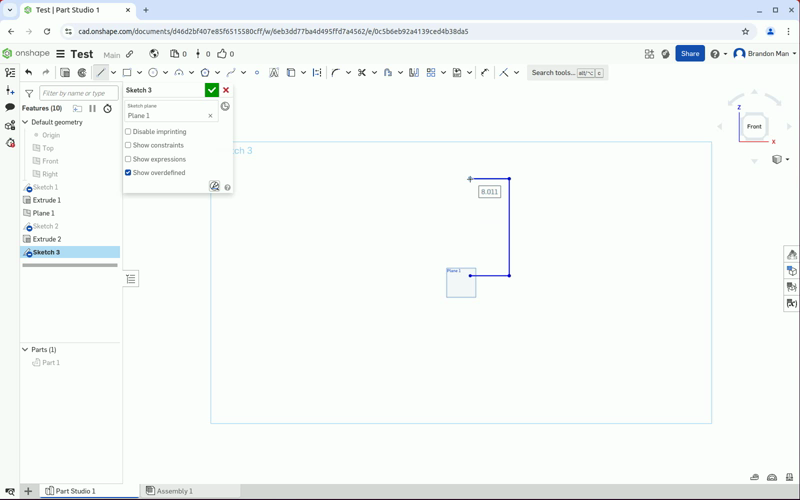
mouse_move(470, 275)
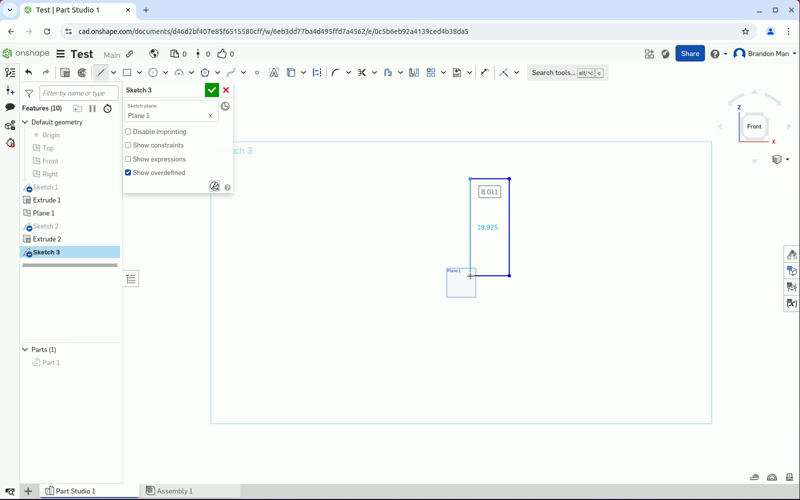
key_up(shift)
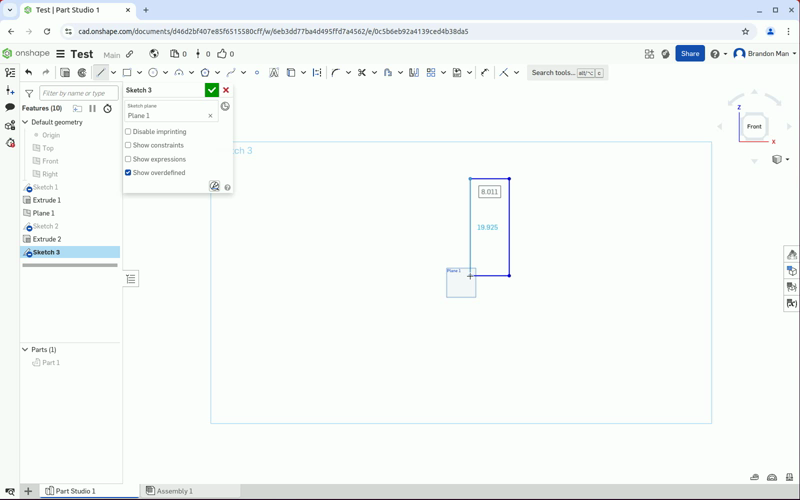
click(470, 275)
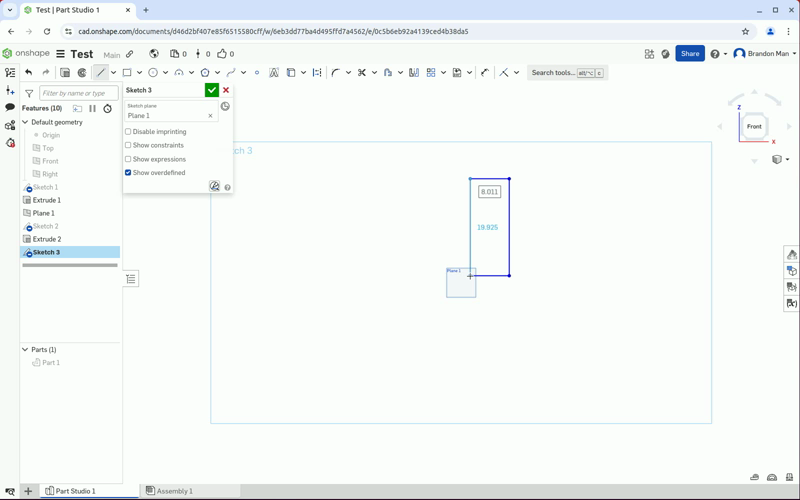
key(esc)
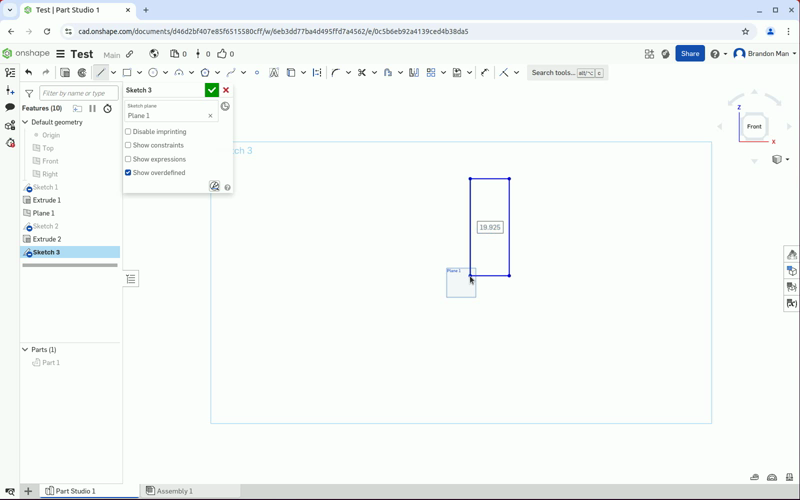
mouse_move(496, 235)
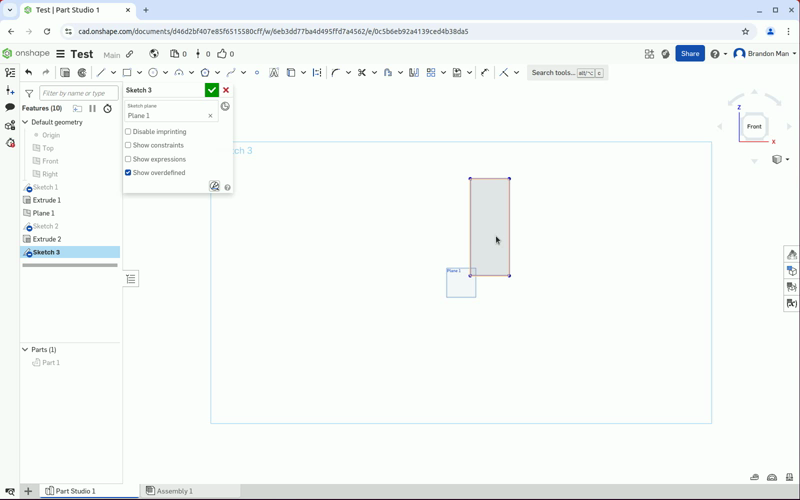
click(496, 235)
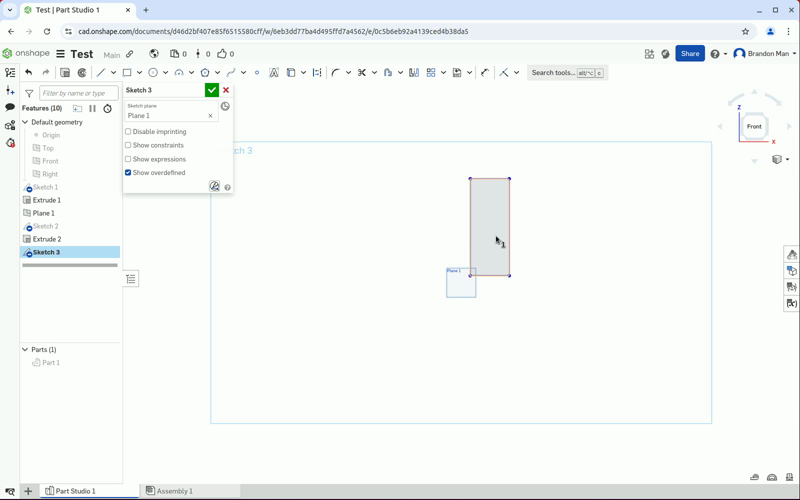
mouse_move(73, 352)
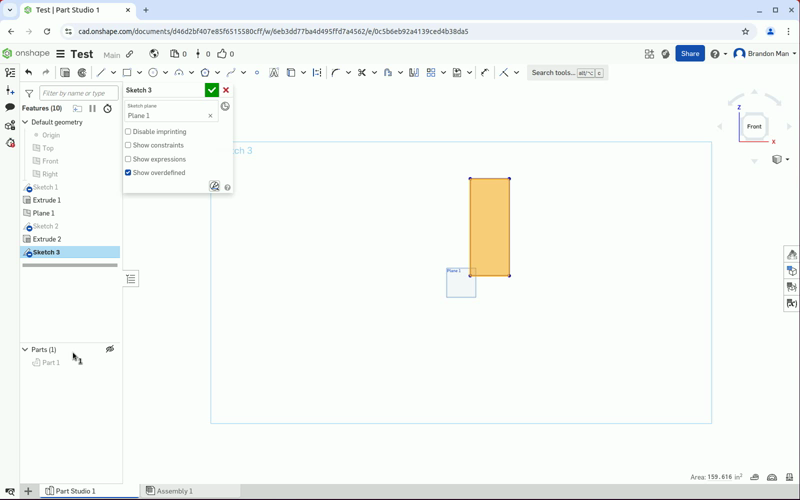
key(shift+y)
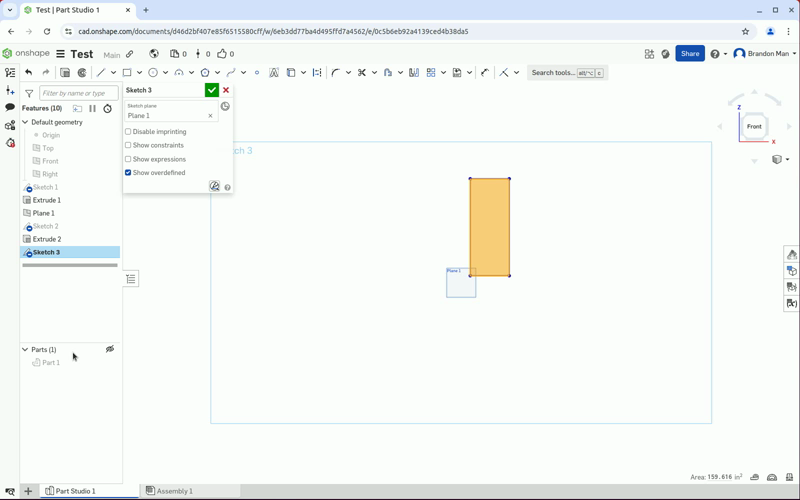
key(shift+e)
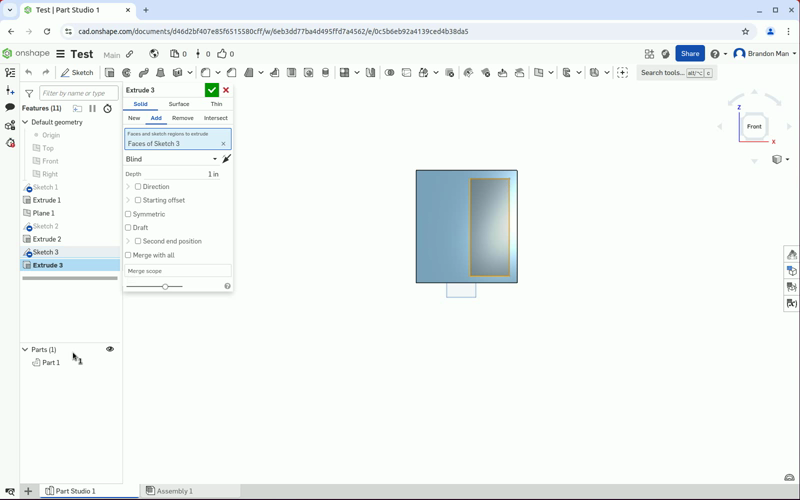
mouse_move(143, 106)
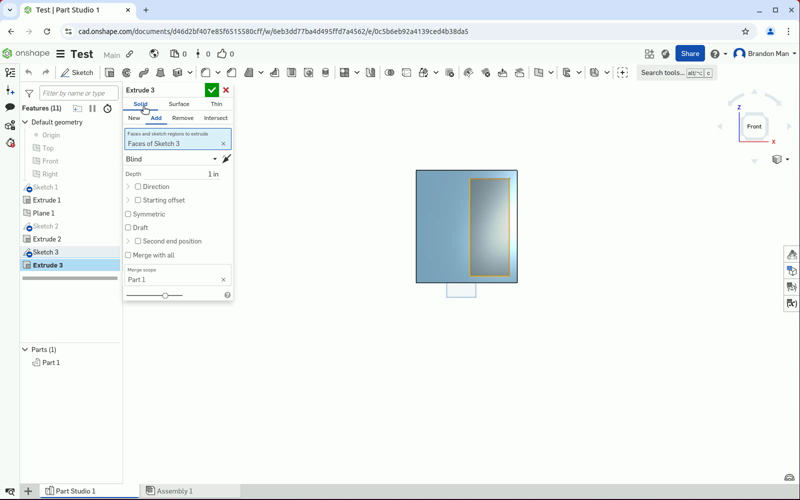
click(143, 106)
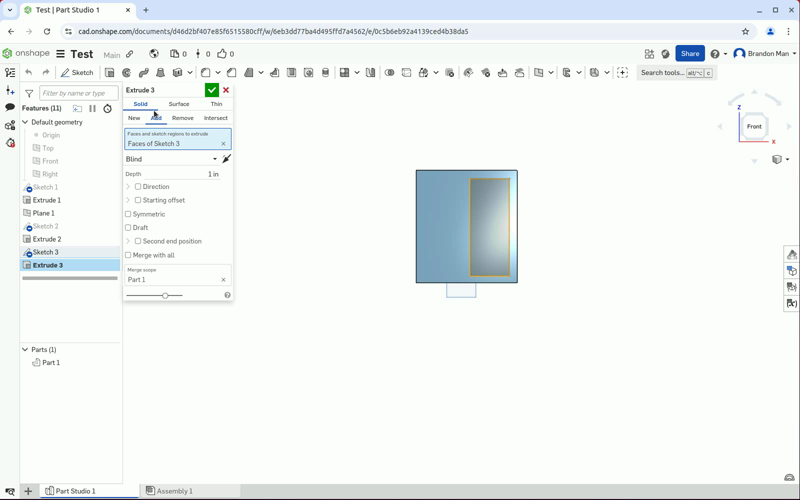
mouse_move(186, 120)
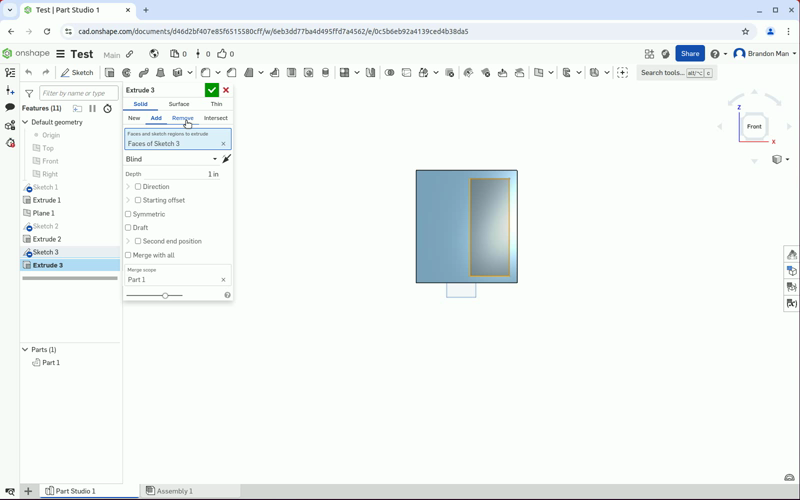
click(186, 120)
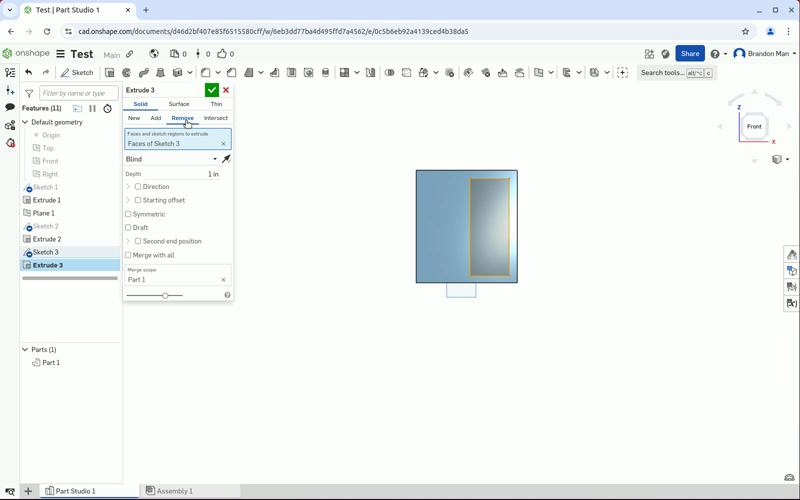
key(tab, 4)
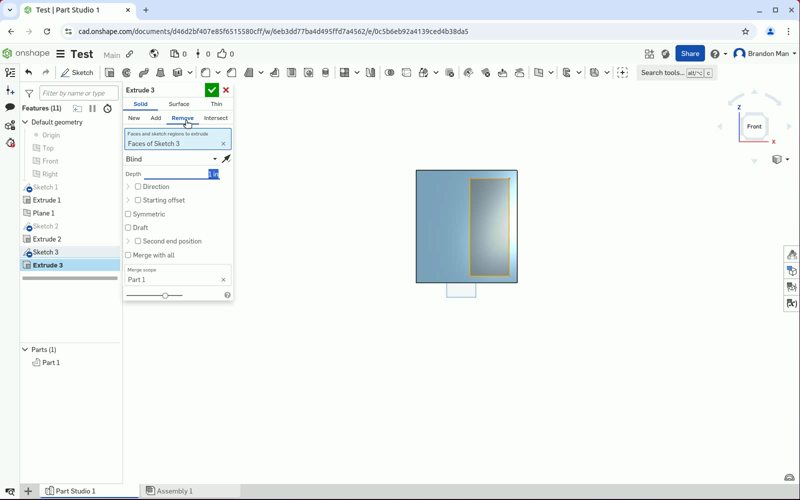
text(0.722)
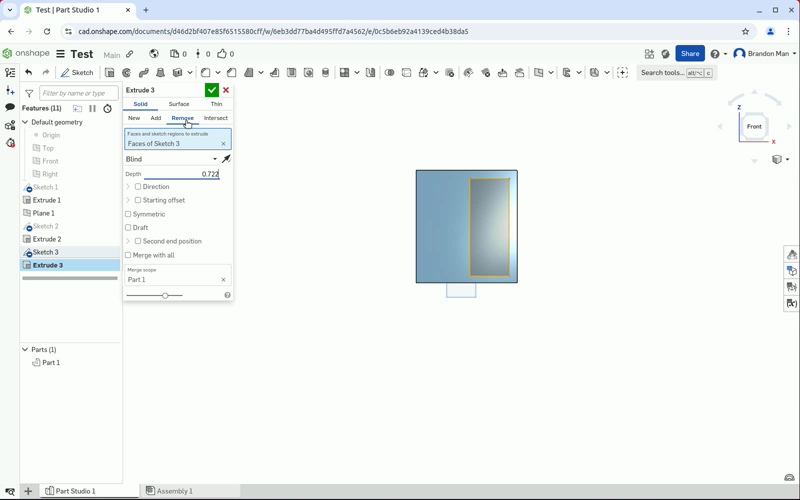
key(tab, 6)
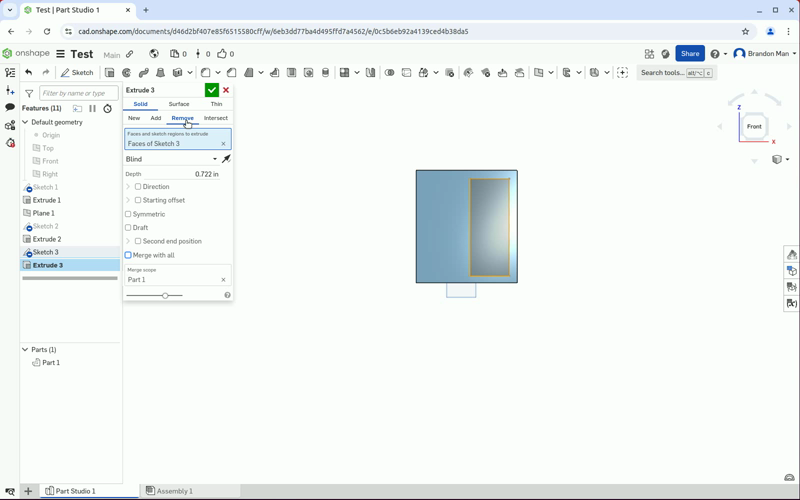
key(space)
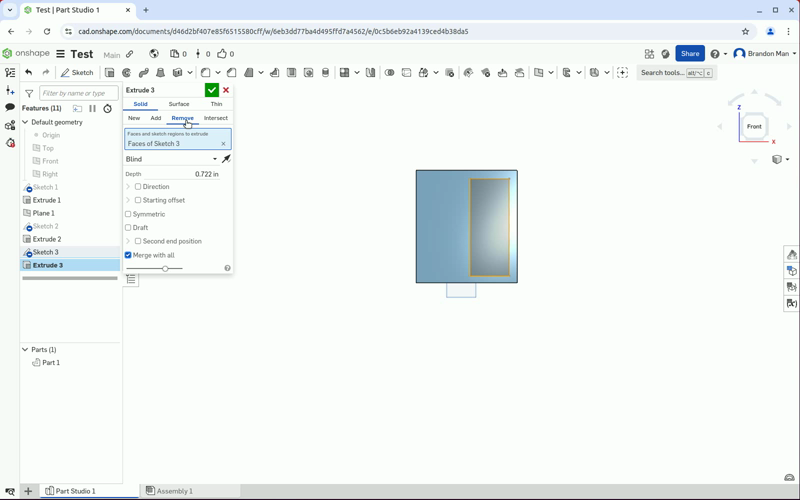
key(enter)
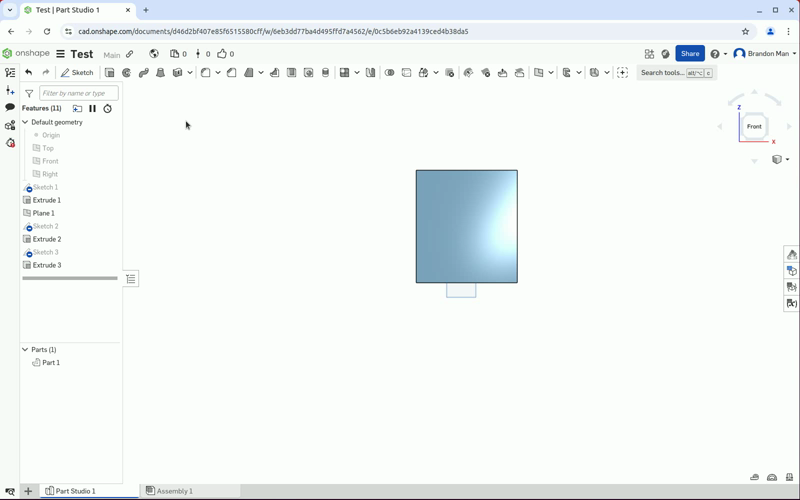
key(shift+h)
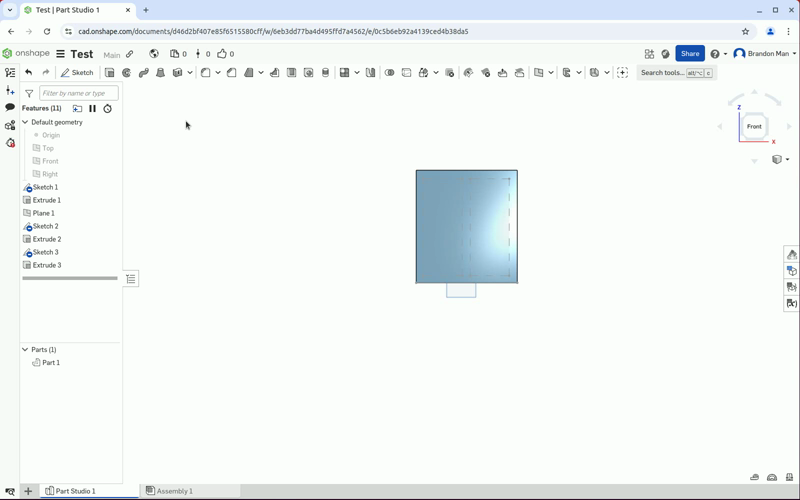
key(shift+h)
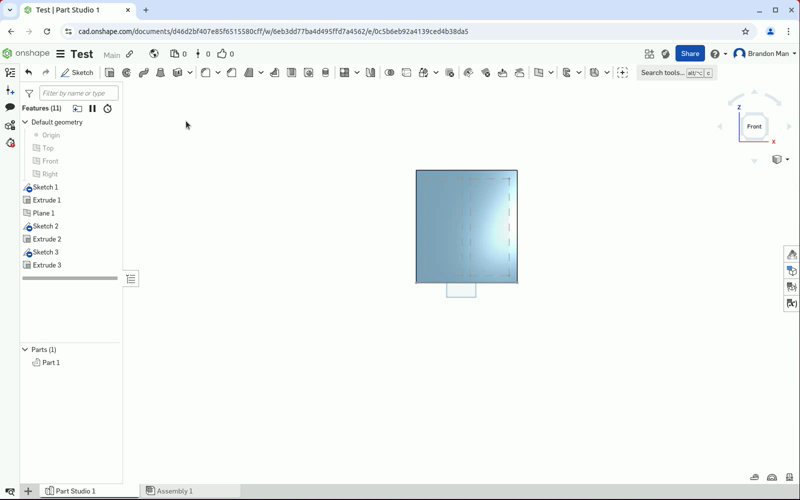
key(shift+7)
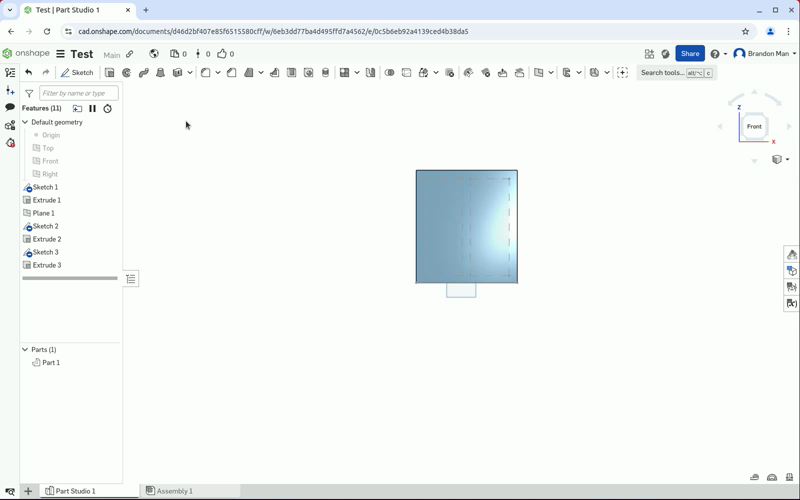
key(left, 2)
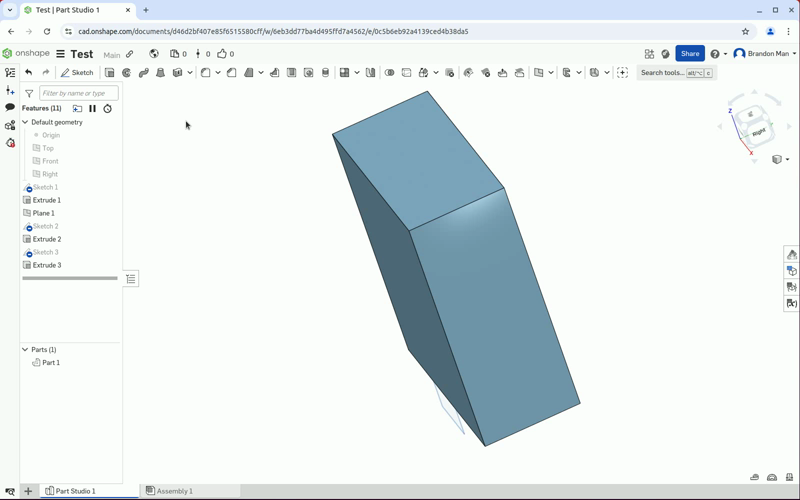
key(down, 2)
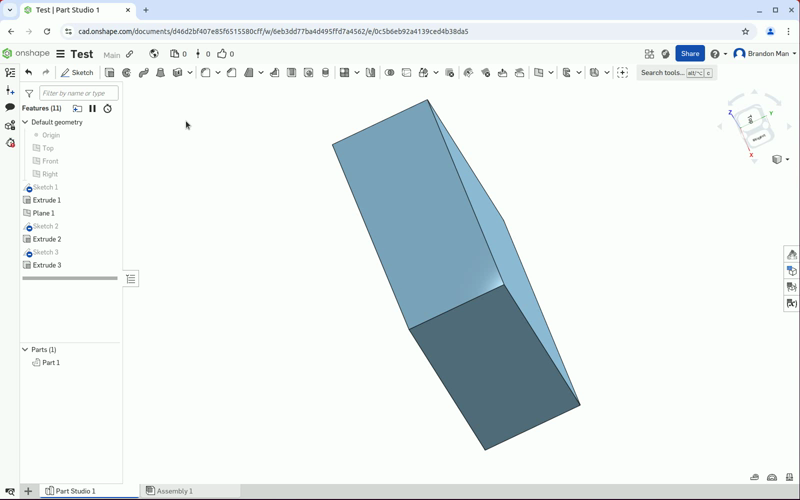
key(up, 2)
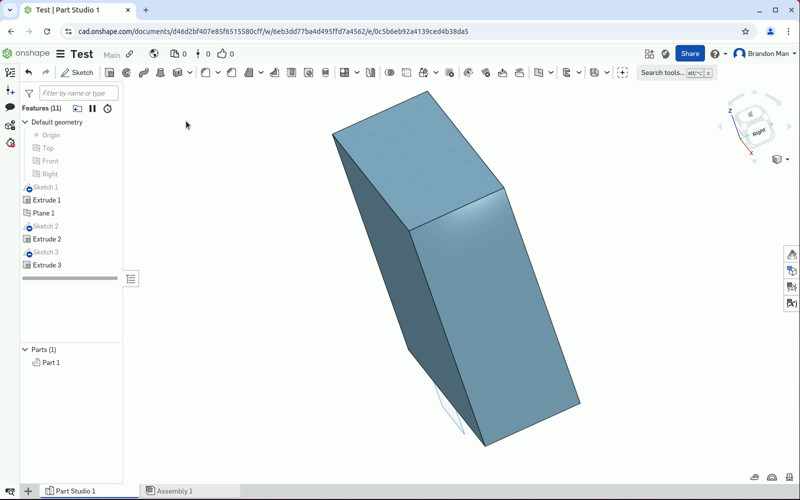
key(right, 2)
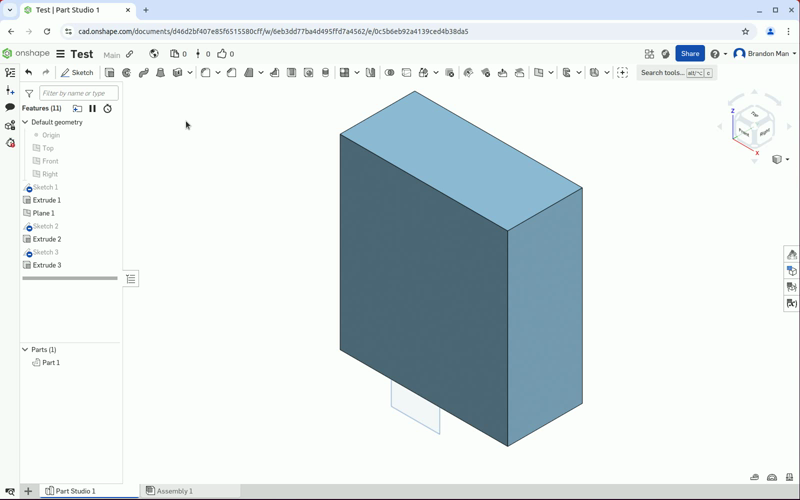
mouse_move(73, 189)
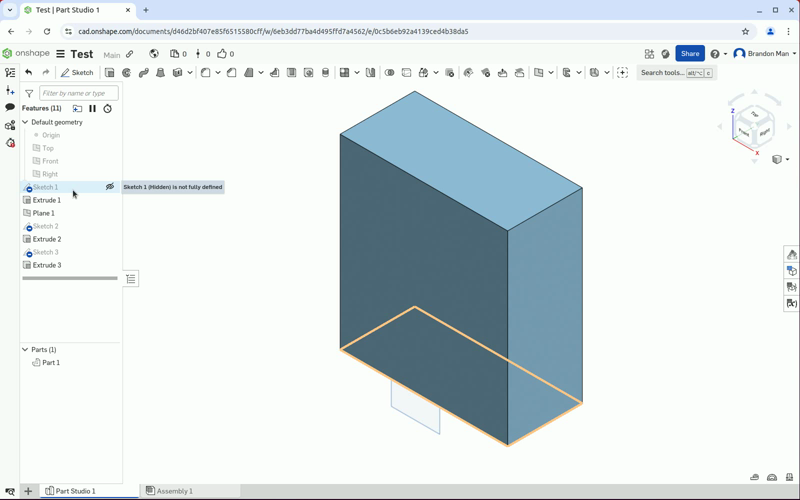
click(73, 189)